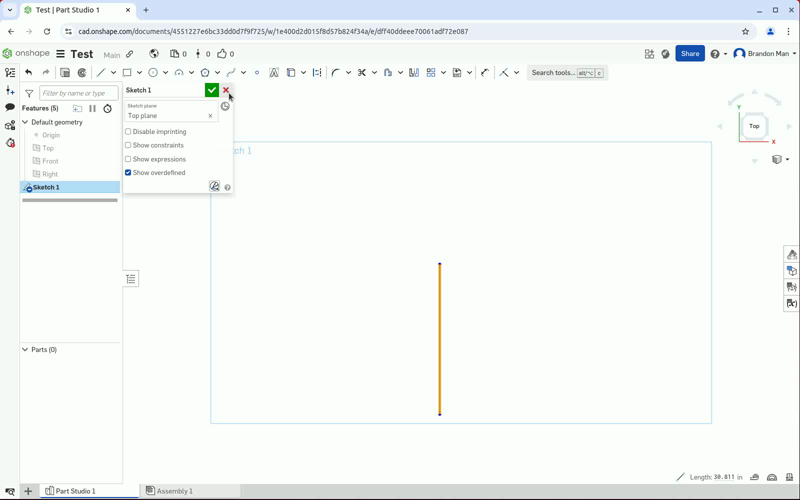
key(shift+h)
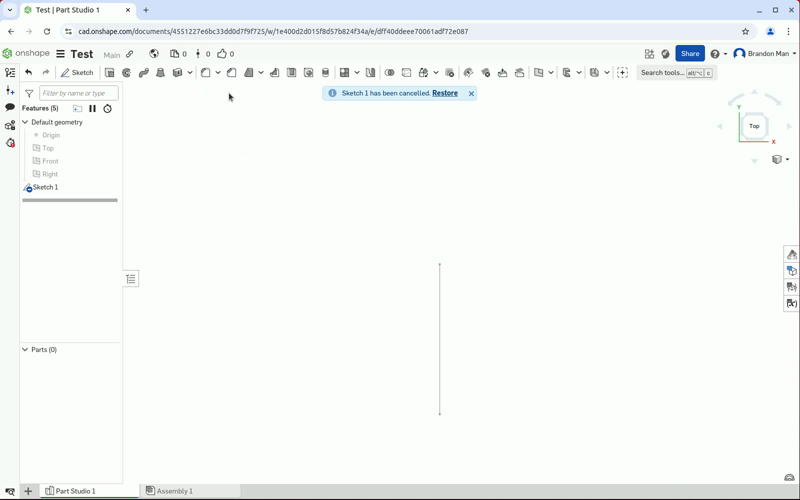
key(shift+s)
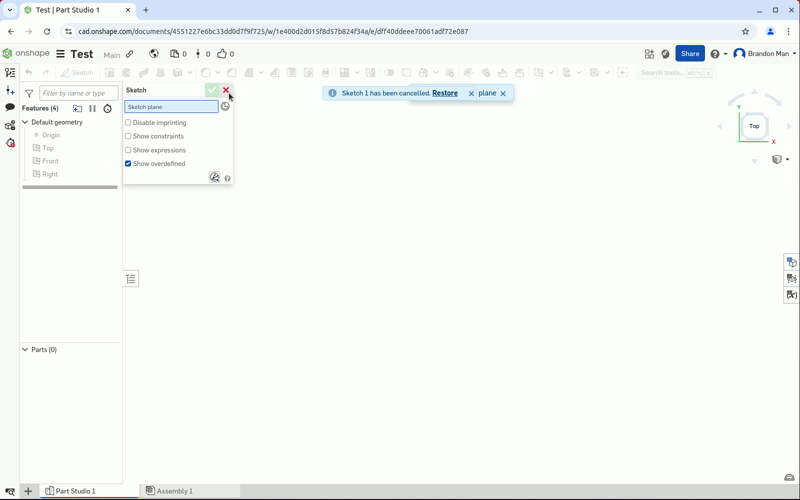
mouse_move(73, 150)
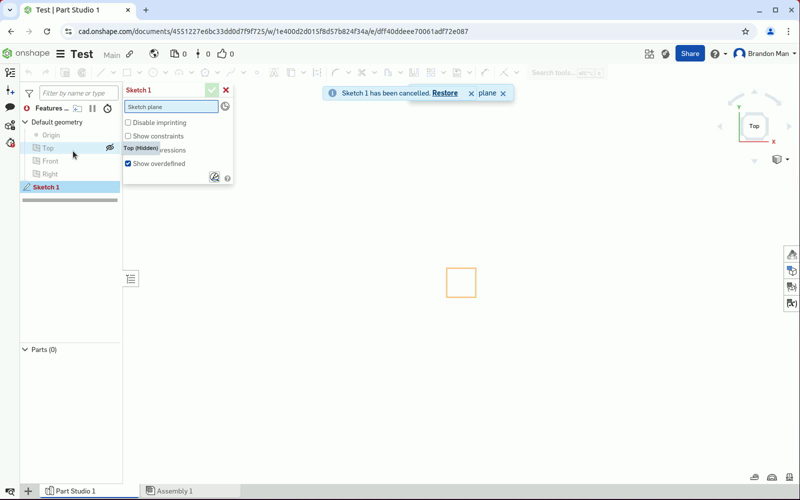
click(73, 150)
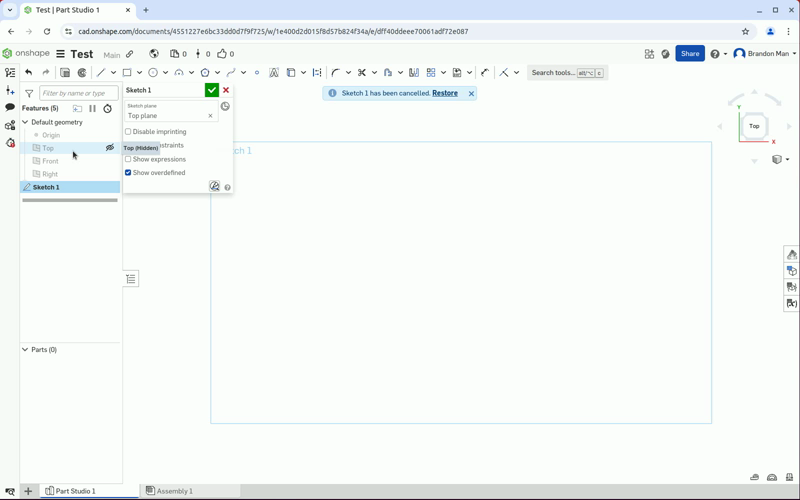
mouse_move(73, 352)
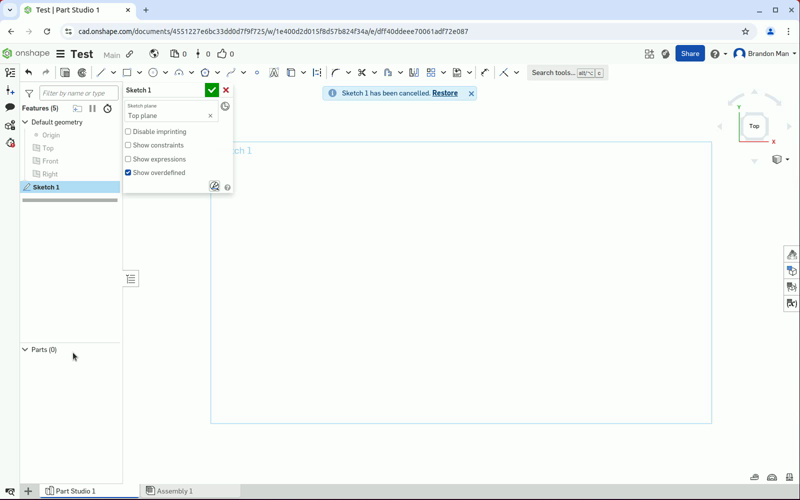
key(y)
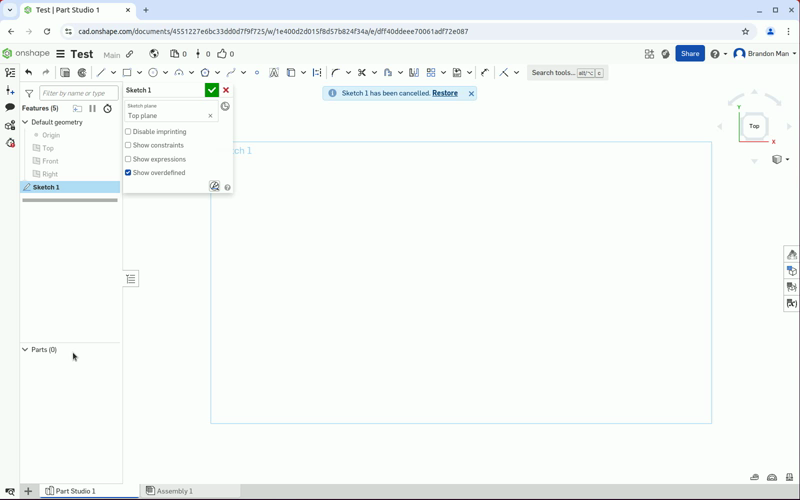
key(l)
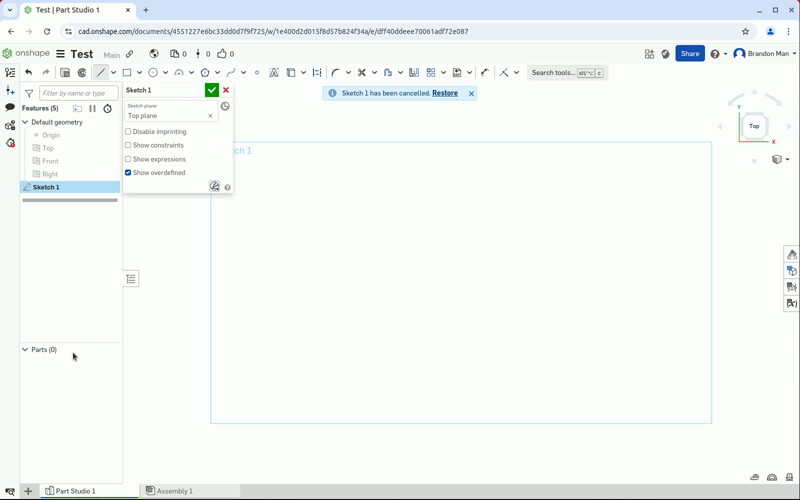
key_down(shift)
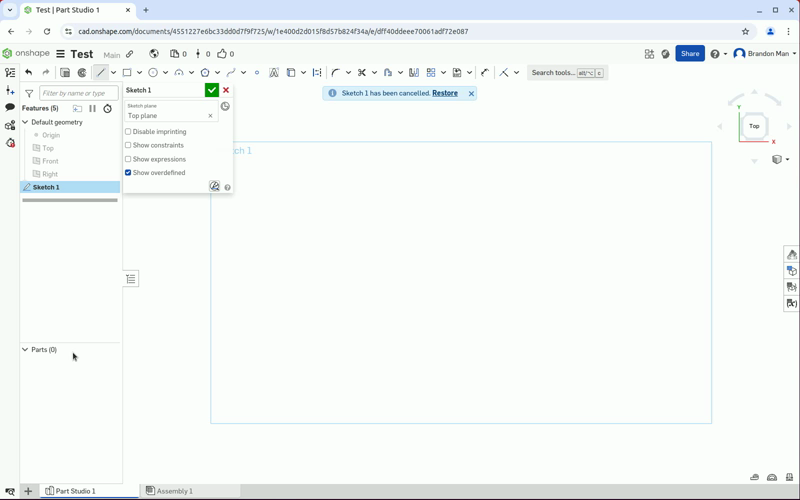
mouse_move(460, 320)
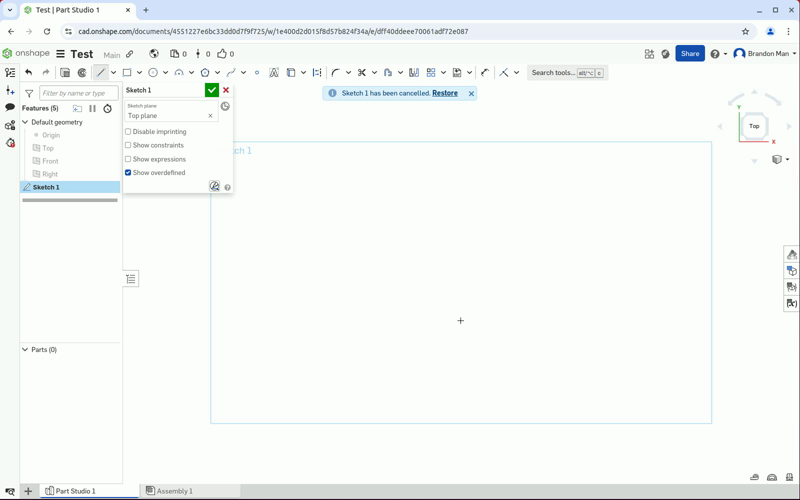
click(460, 320)
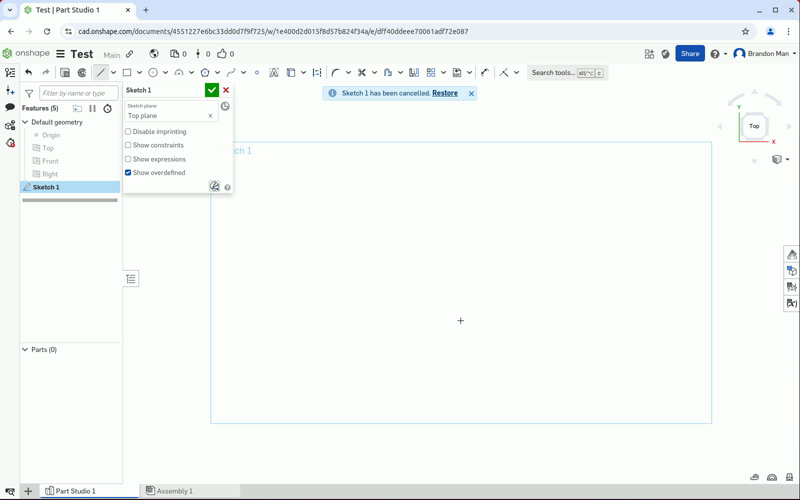
key_up(shift)
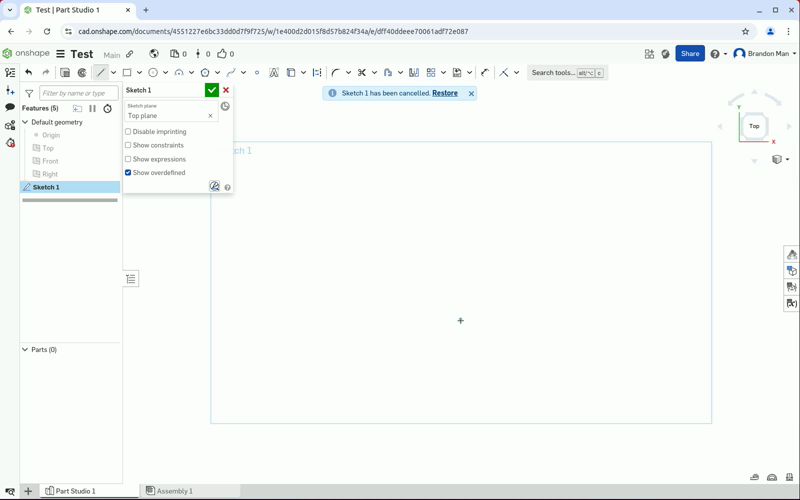
key_down(shift)
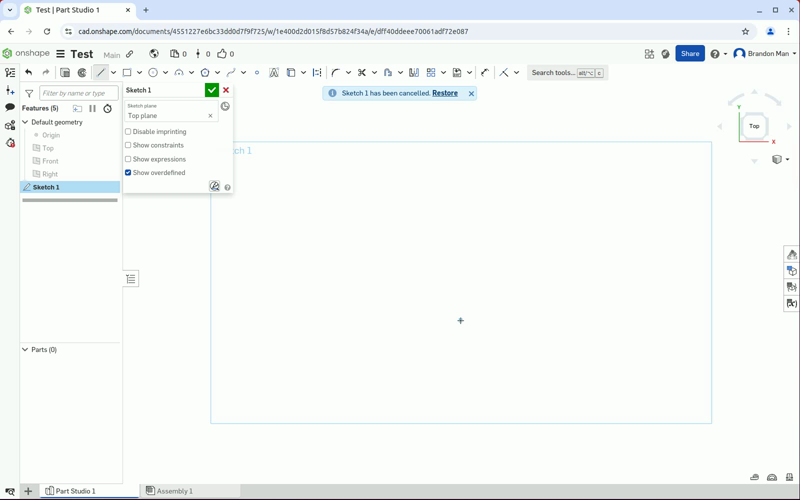
mouse_move(573, 320)
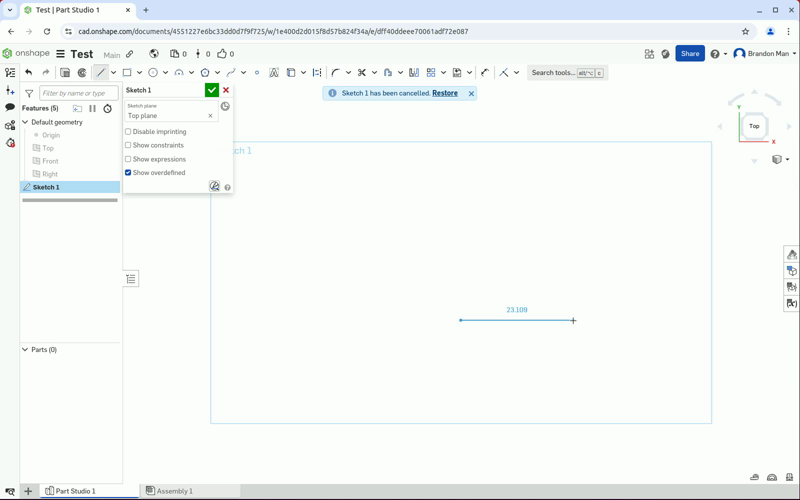
click(573, 320)
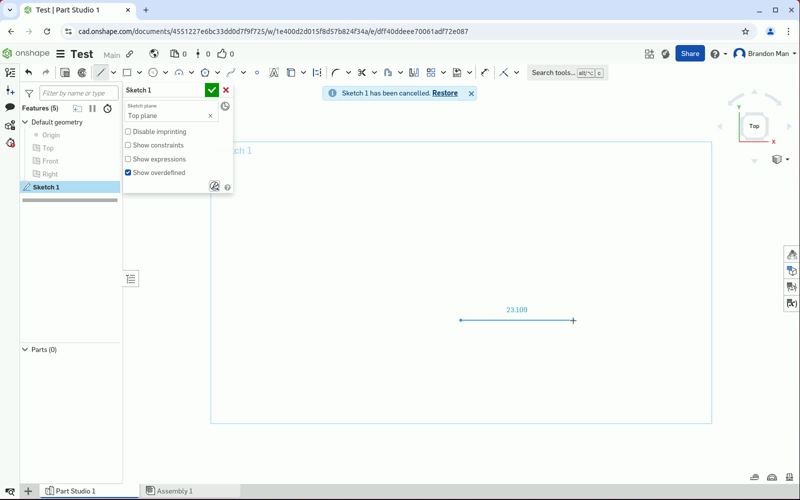
key_up(shift)
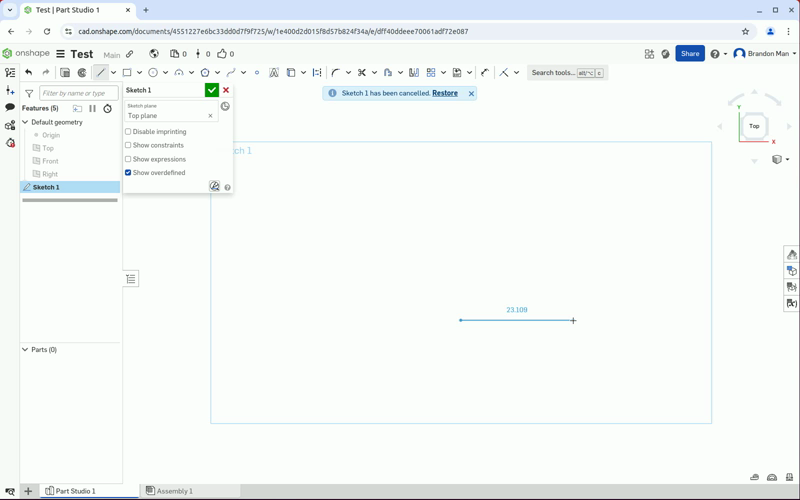
key_down(shift)
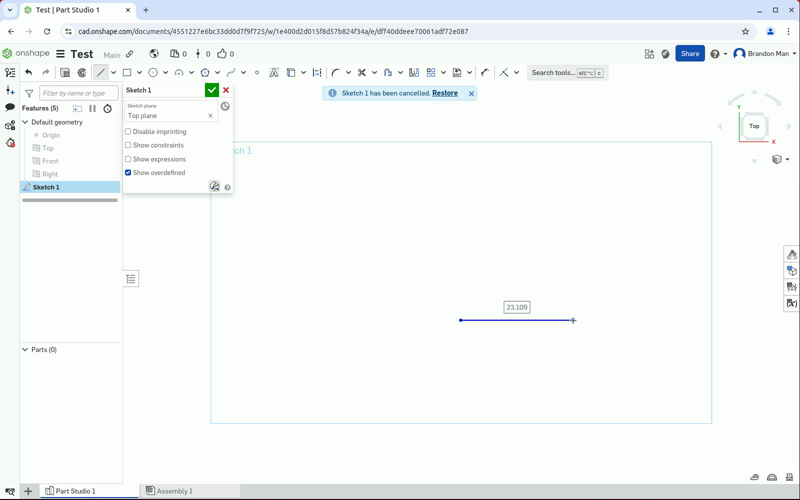
mouse_move(573, 245)
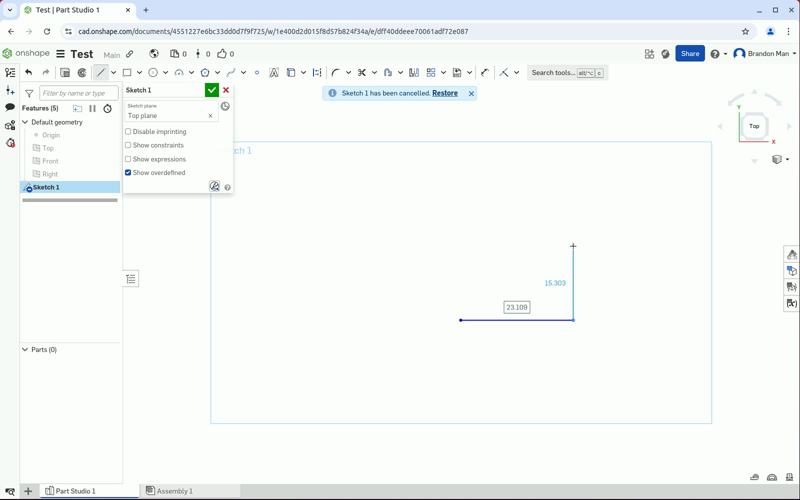
click(573, 245)
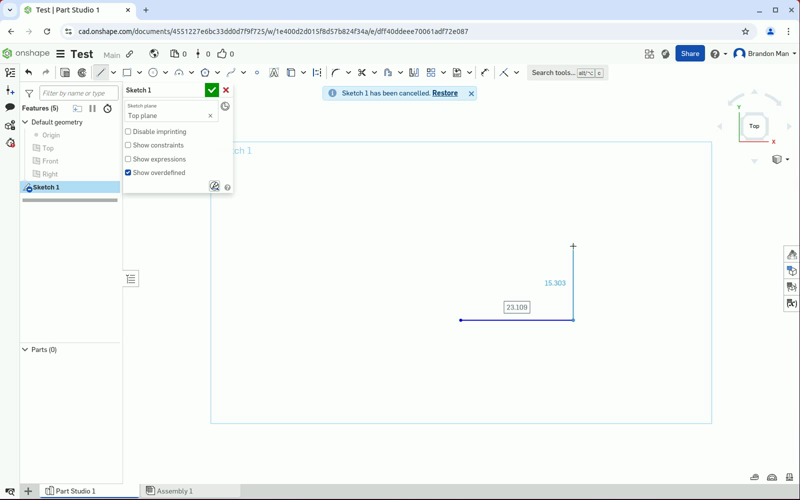
key_up(shift)
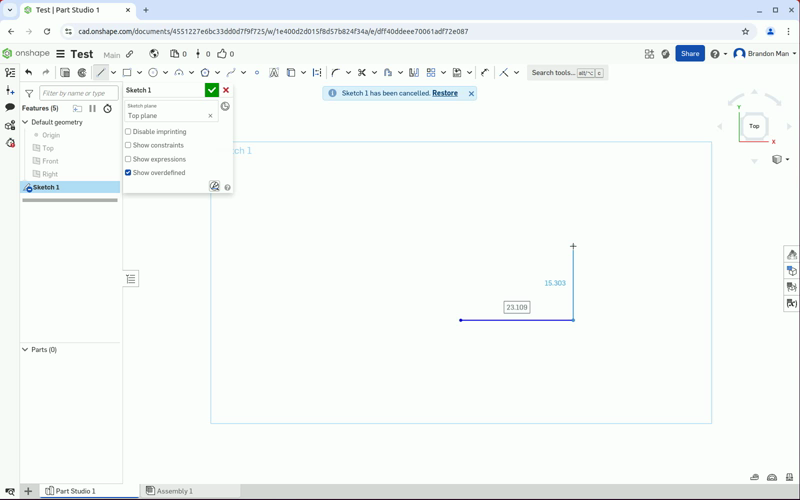
key_down(shift)
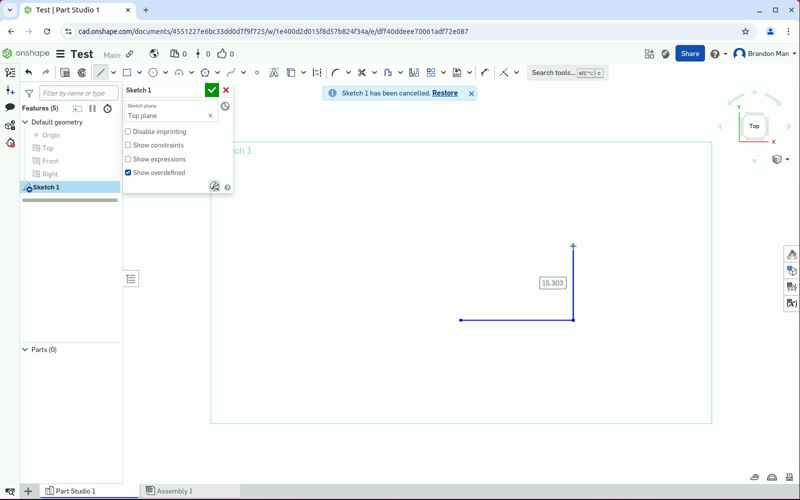
mouse_move(460, 245)
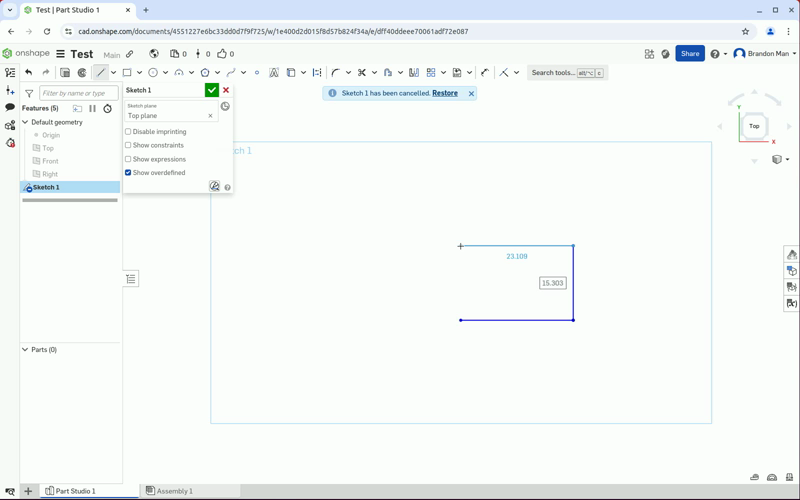
click(460, 245)
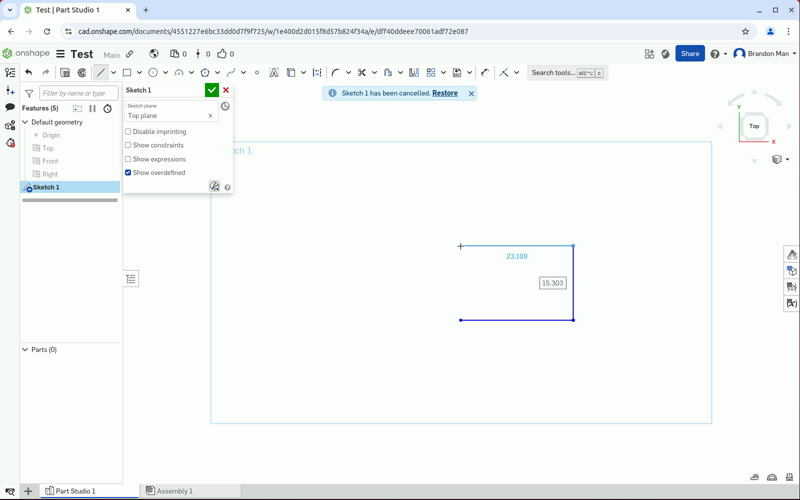
key_up(shift)
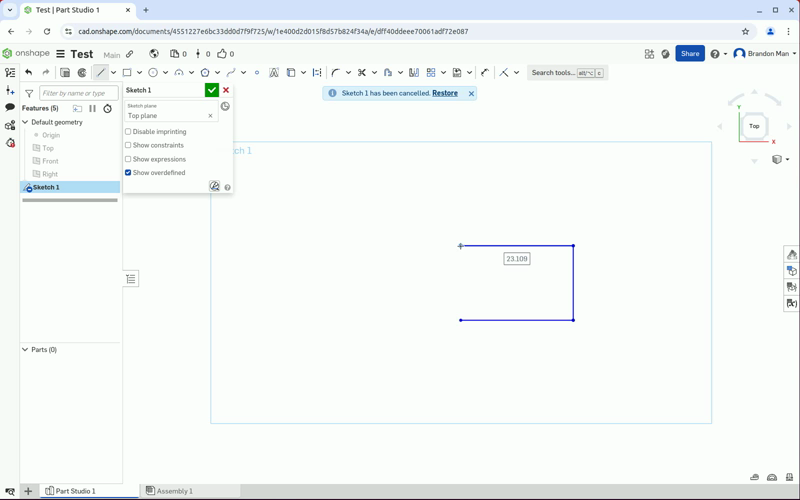
key_down(shift)
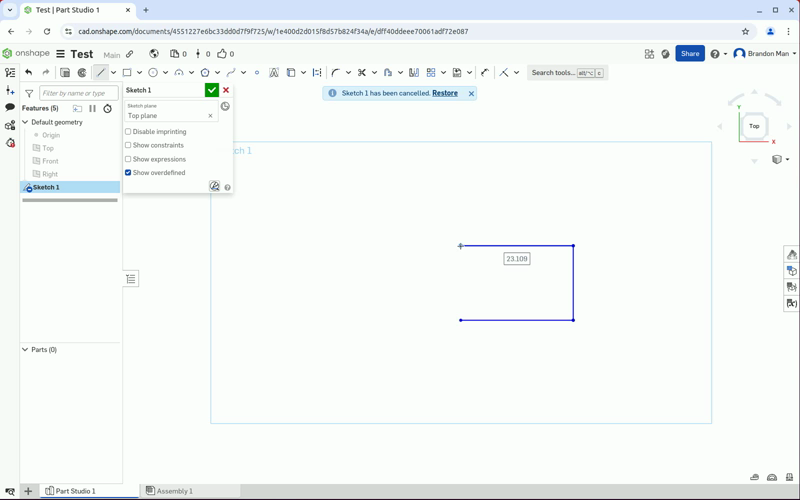
mouse_move(460, 320)
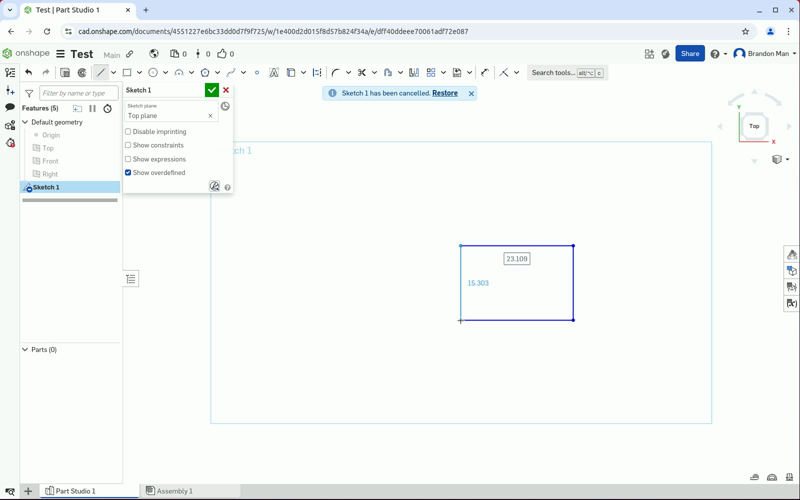
key_up(shift)
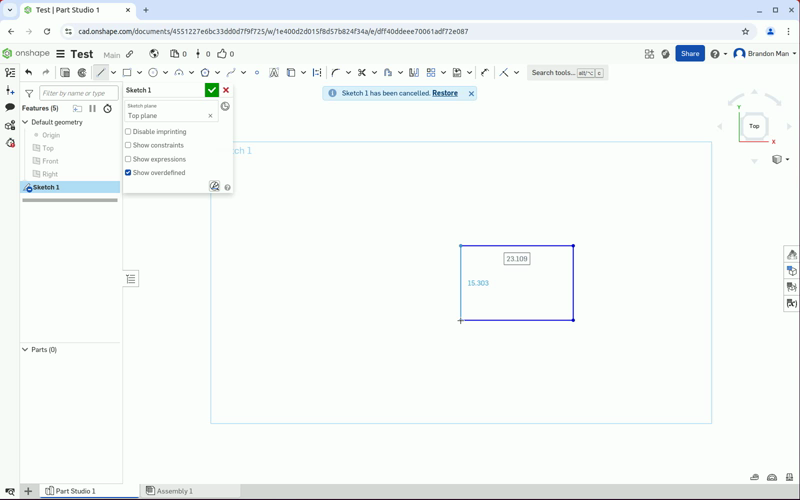
click(460, 320)
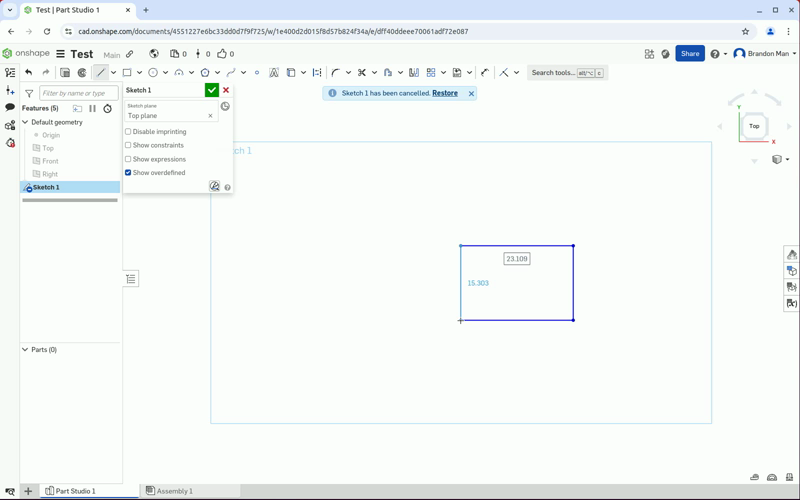
key(esc)
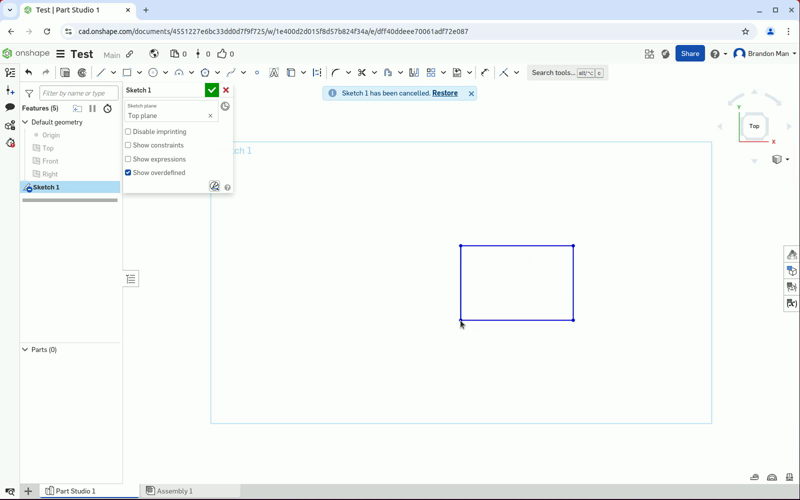
mouse_move(549, 305)
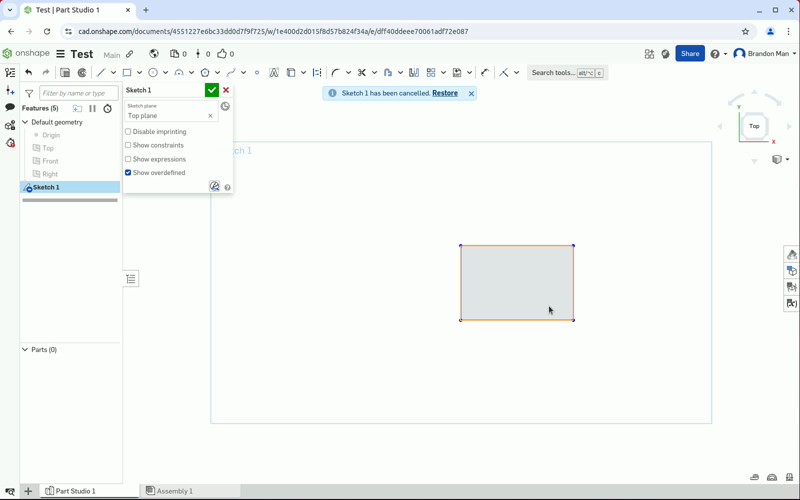
click(549, 305)
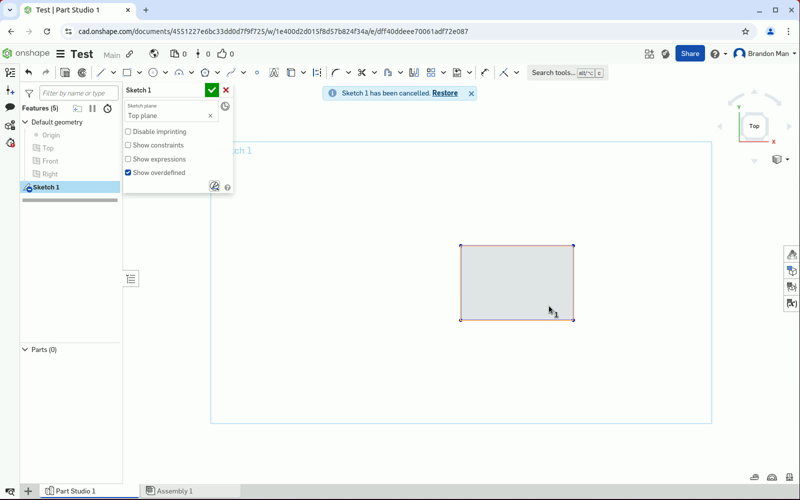
mouse_move(73, 352)
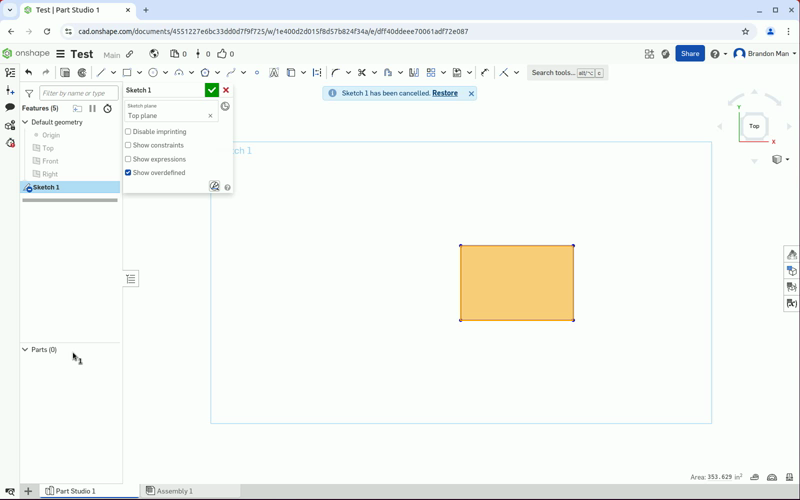
key(shift+y)
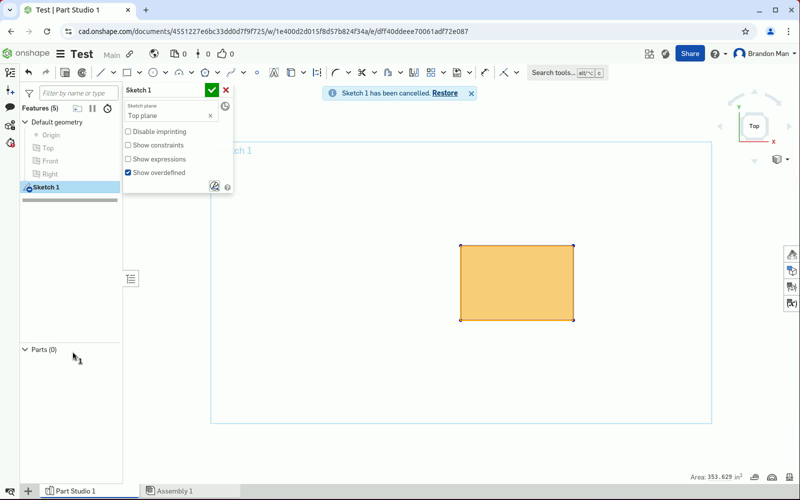
key(shift+e)
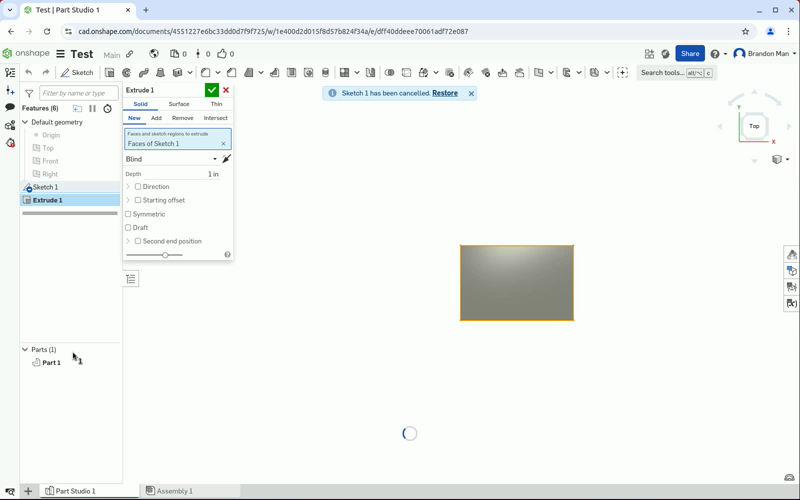
mouse_move(143, 106)
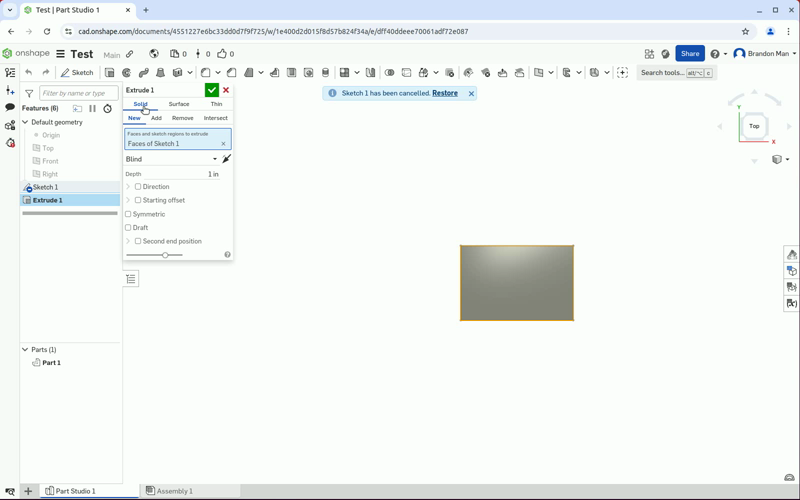
click(143, 106)
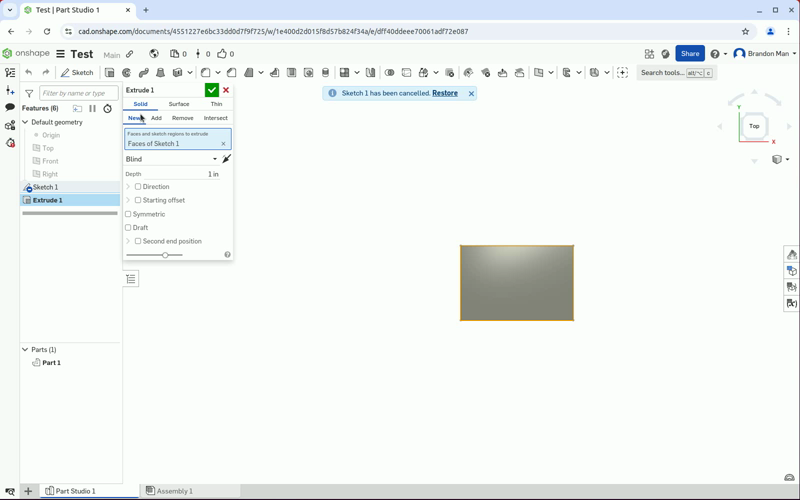
mouse_move(137, 120)
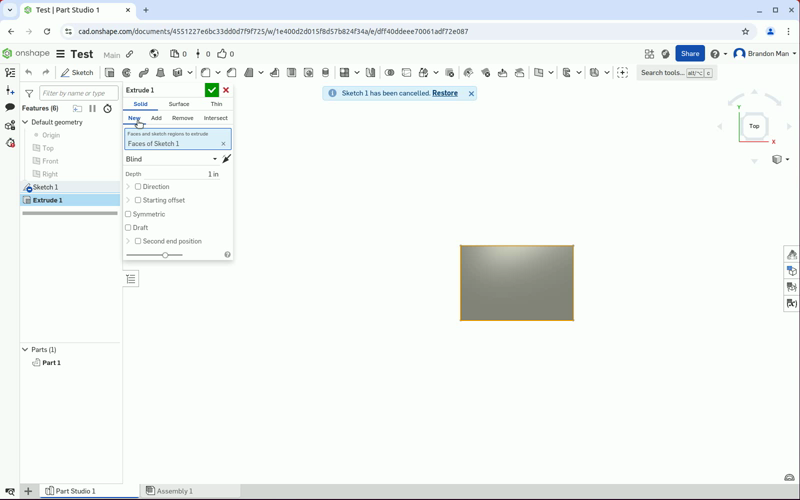
click(137, 120)
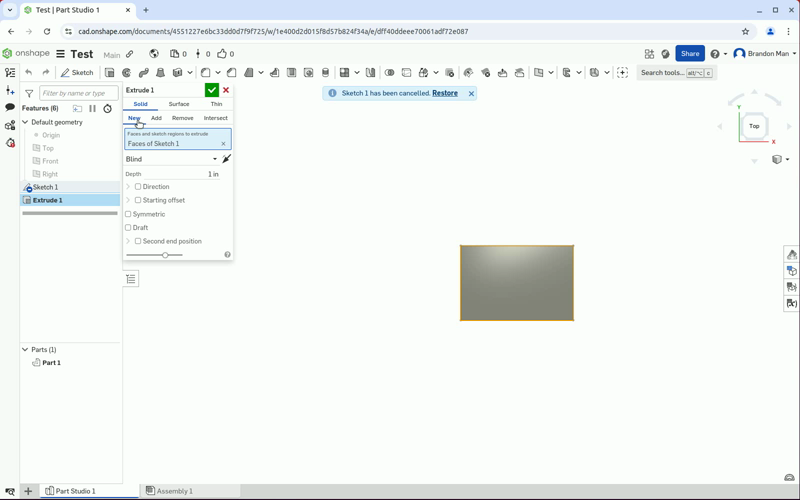
key(tab, 4)
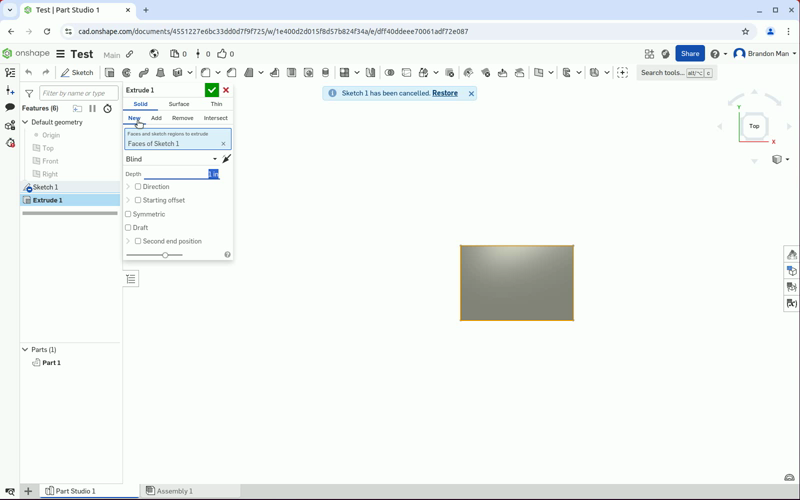
text(15.405)
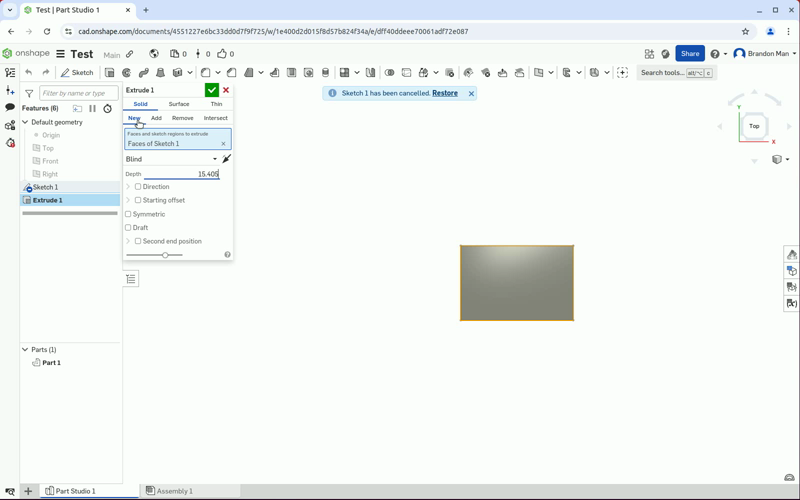
key(enter)
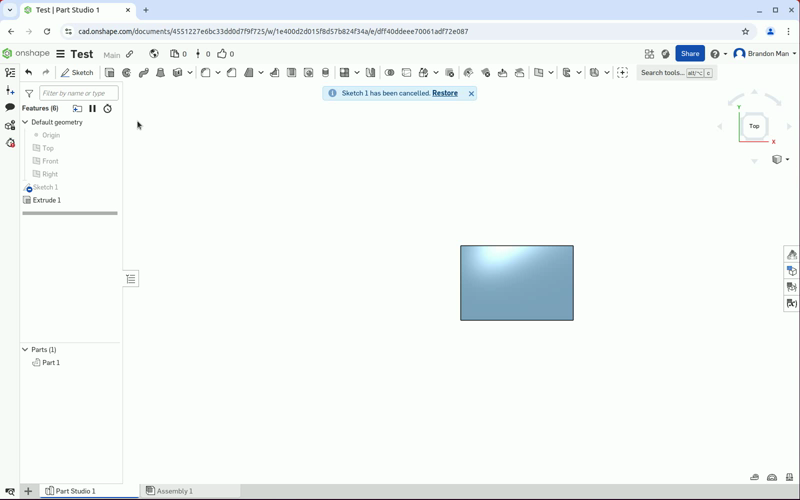
key(shift+h)
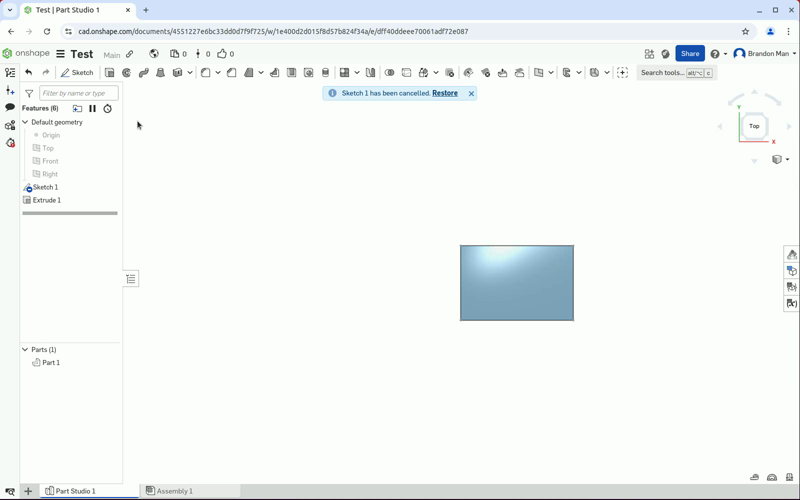
key(shift+h)
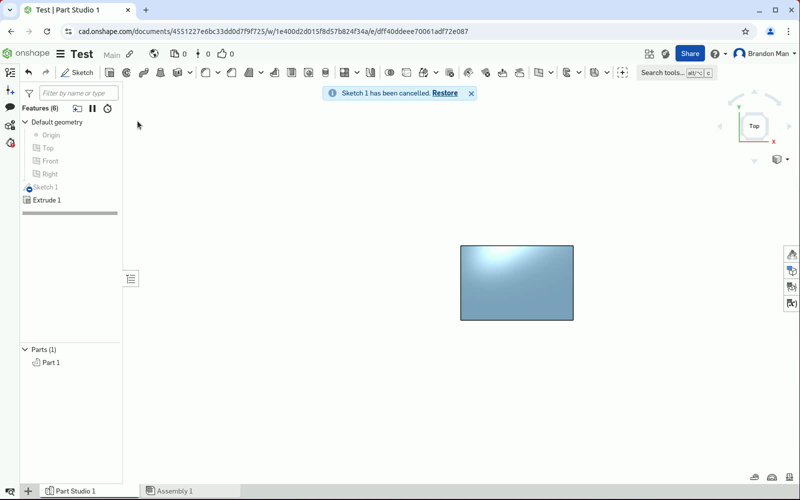
mouse_move(73, 189)
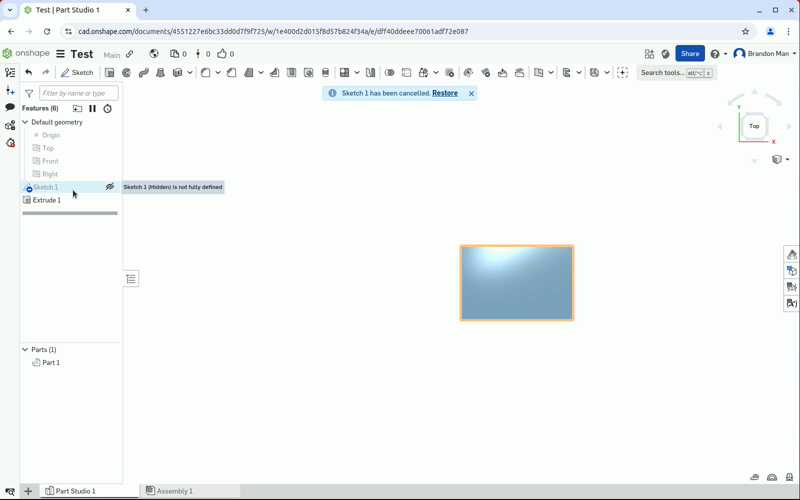
click(73, 189)
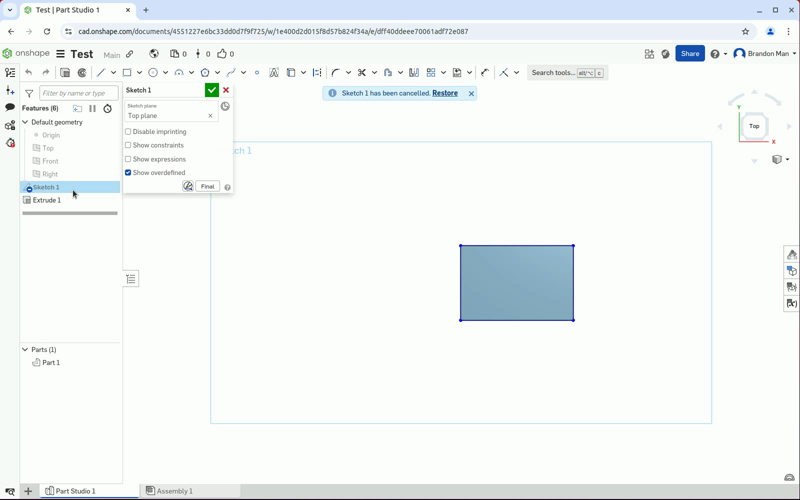
mouse_move(229, 92)
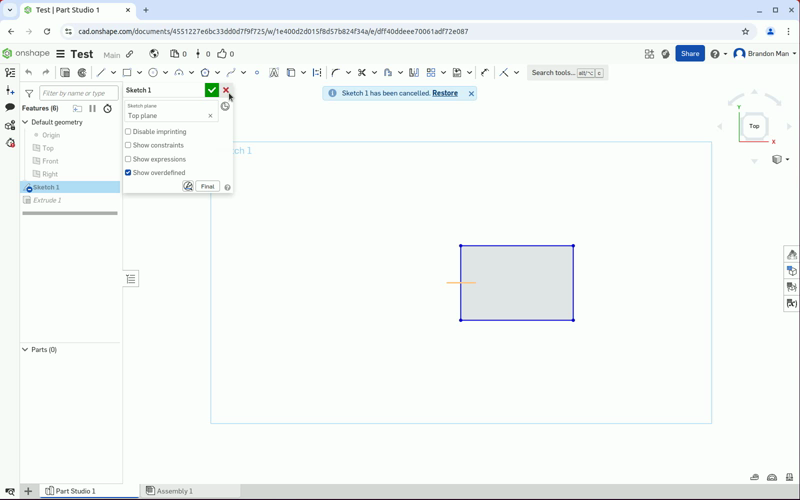
click(229, 92)
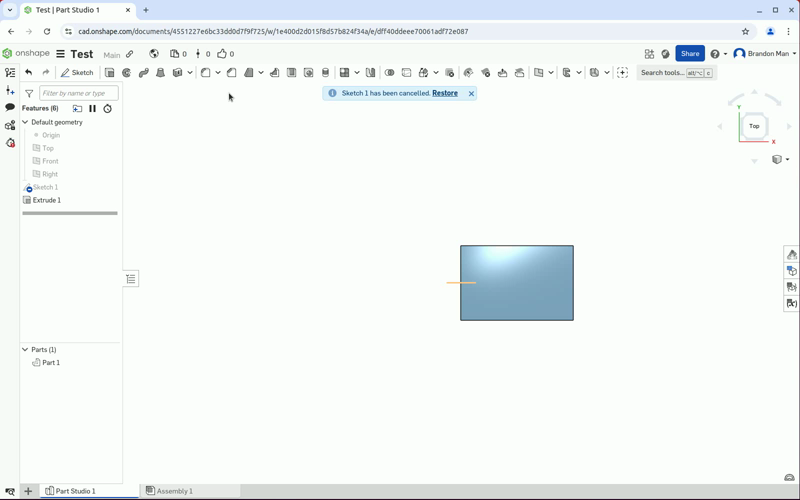
mouse_move(73, 352)
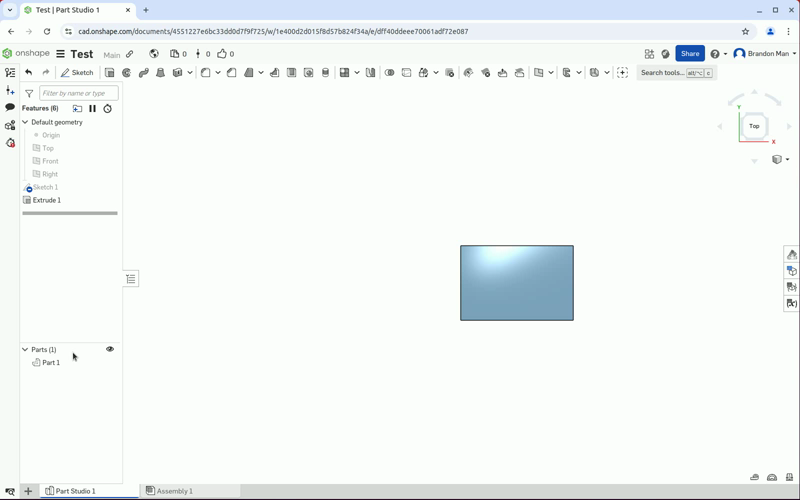
key(y)
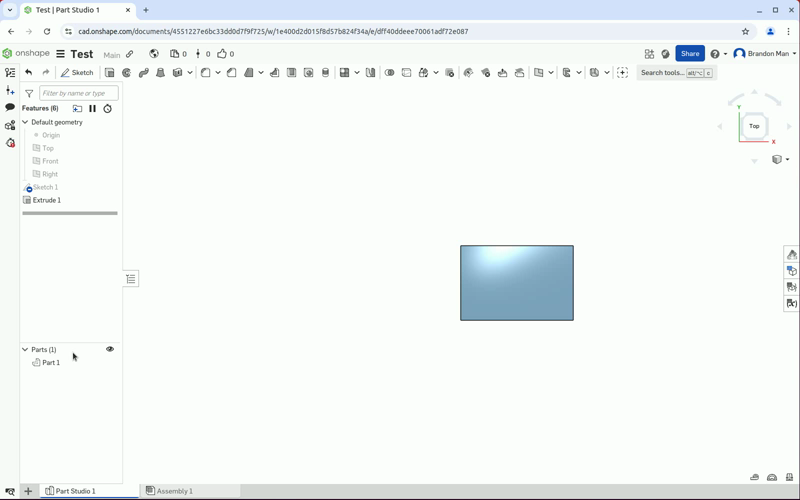
key(shift+p)
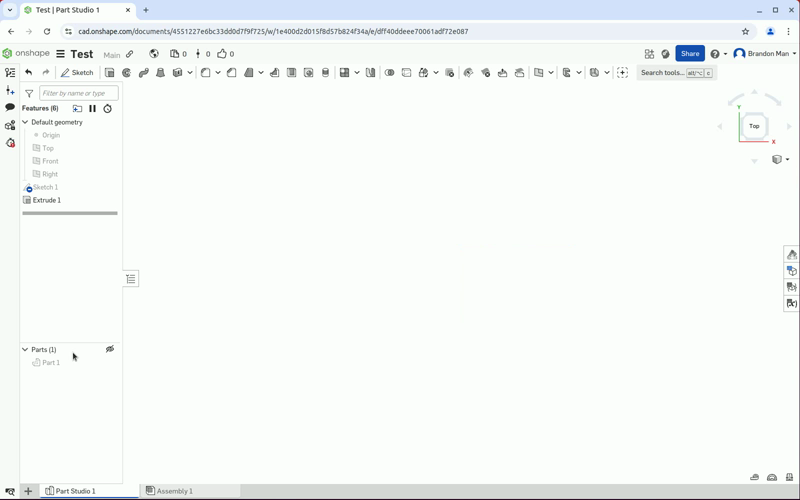
key(space)
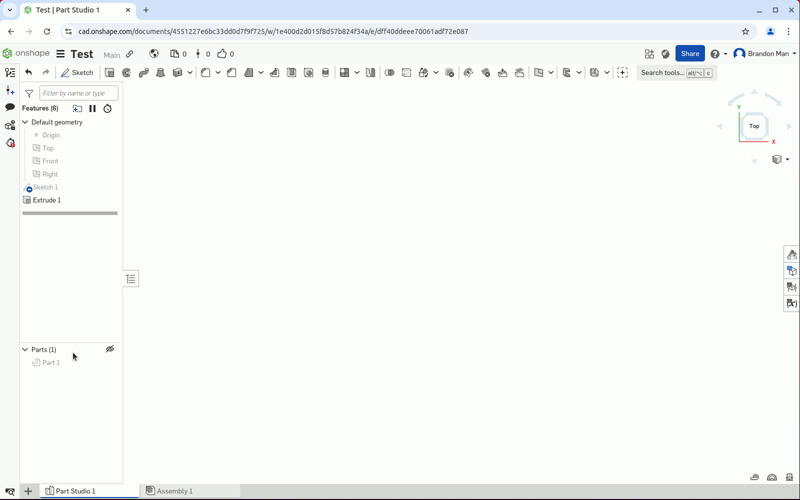
key_down(shift)
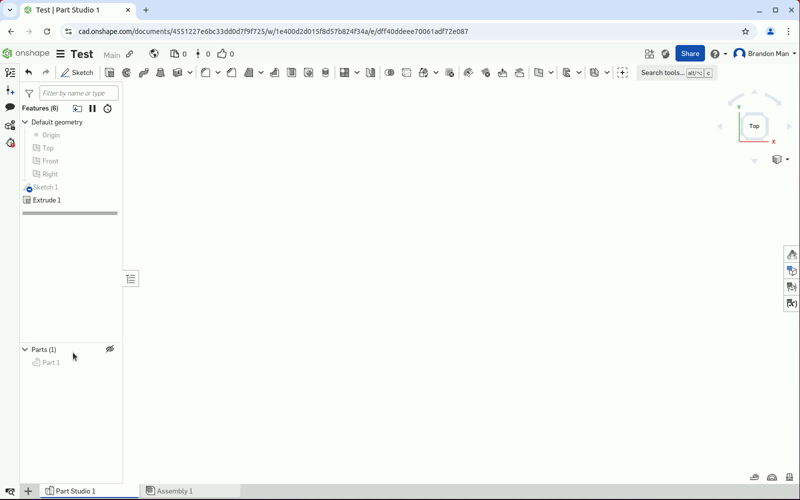
key(up)
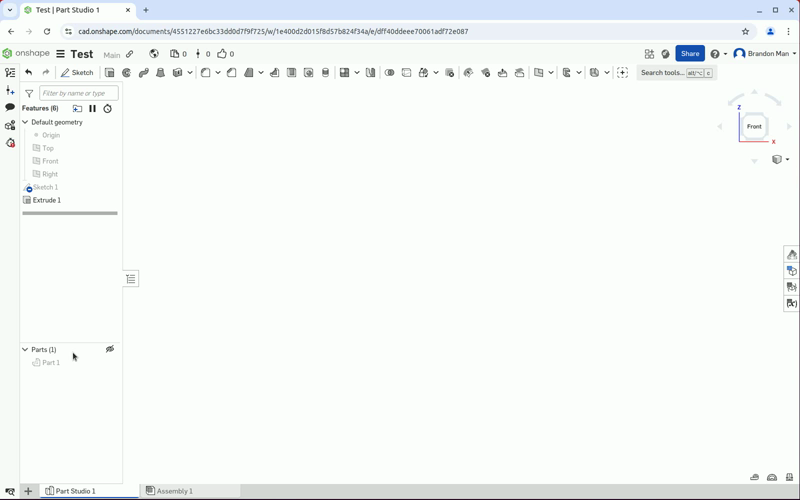
key_up(shift)
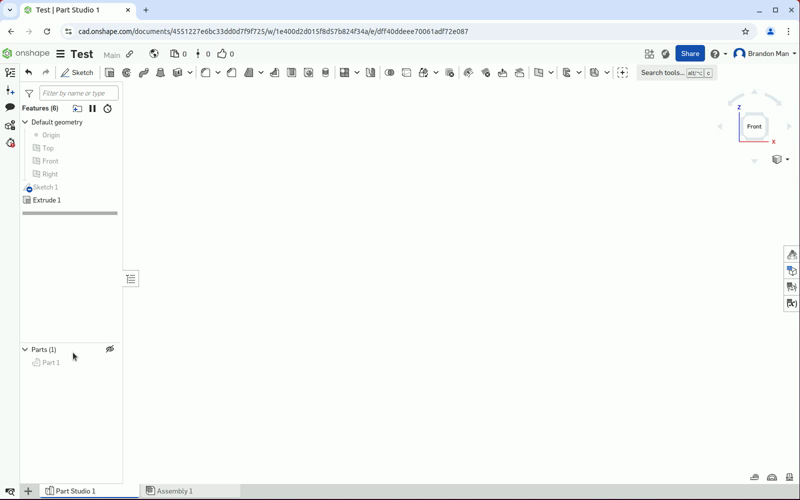
mouse_move(73, 352)
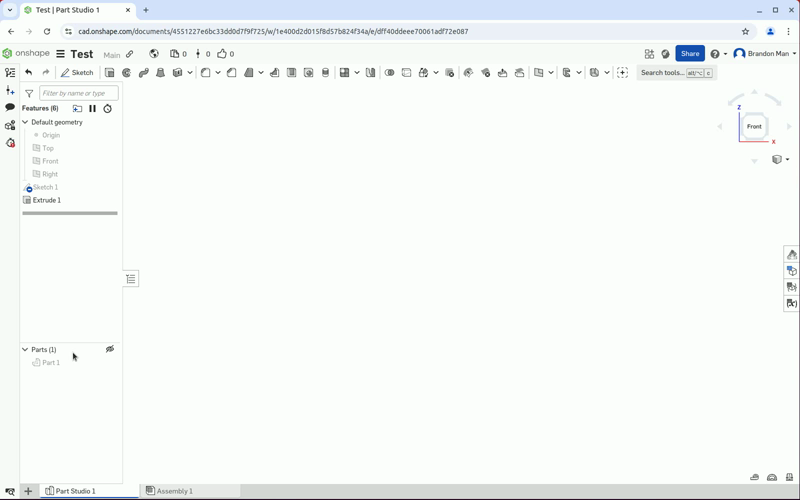
key(shift+y)
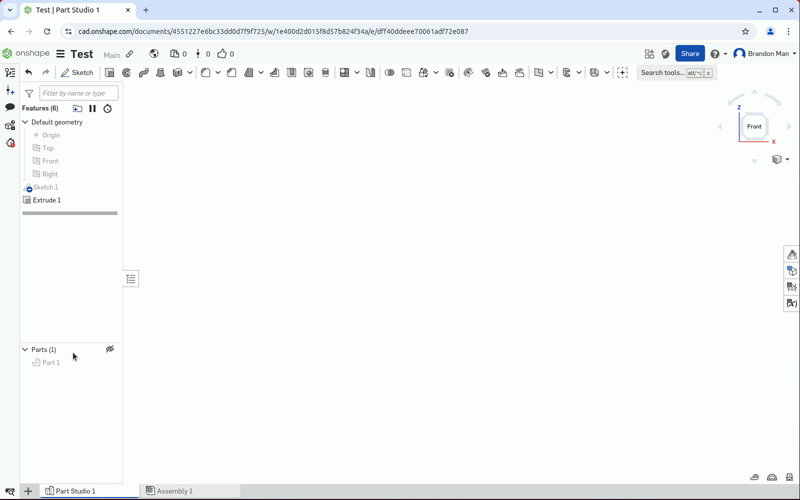
key(shift+s)
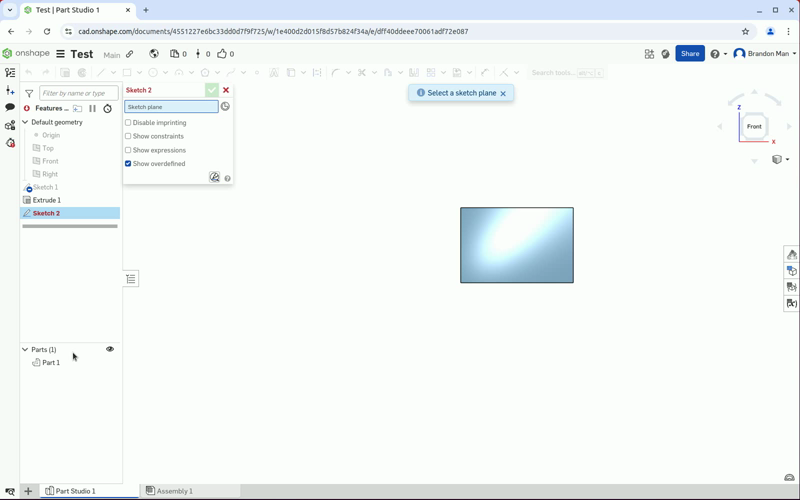
mouse_move(73, 163)
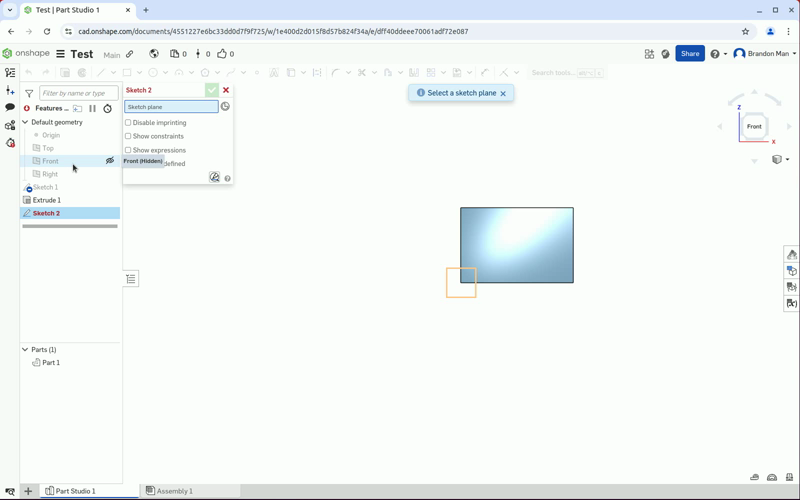
click(73, 163)
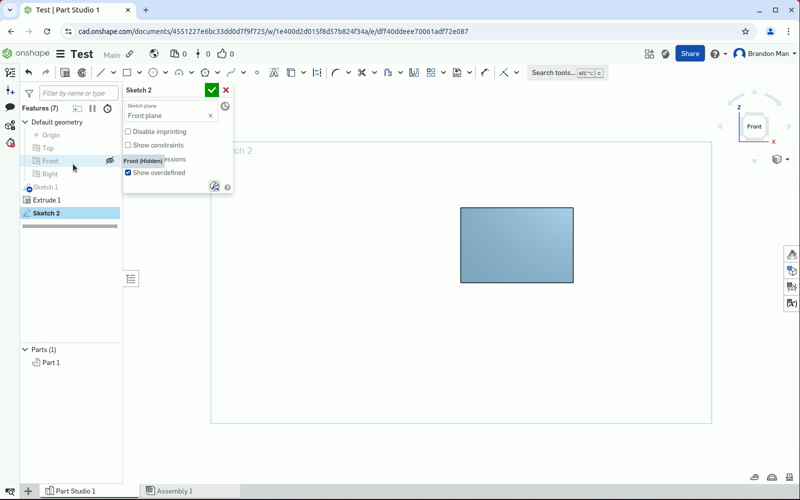
mouse_move(73, 352)
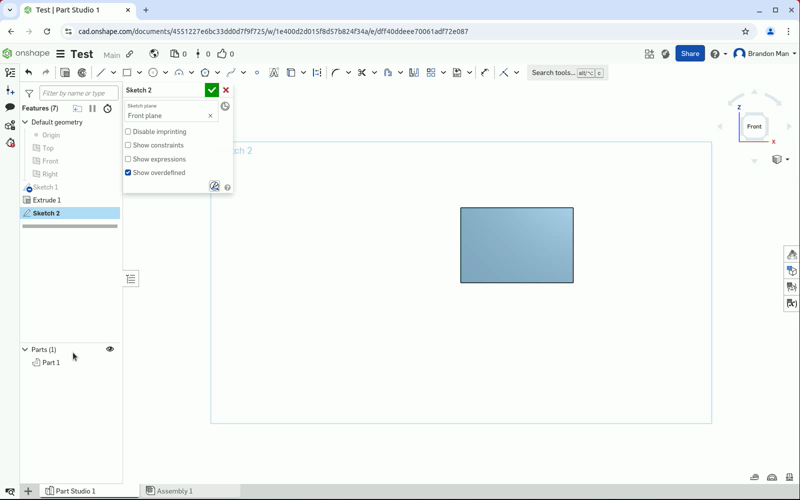
key(y)
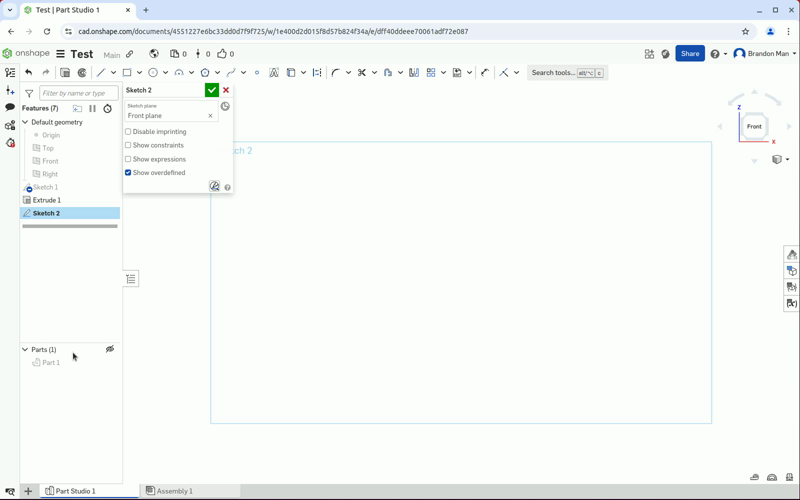
key(l)
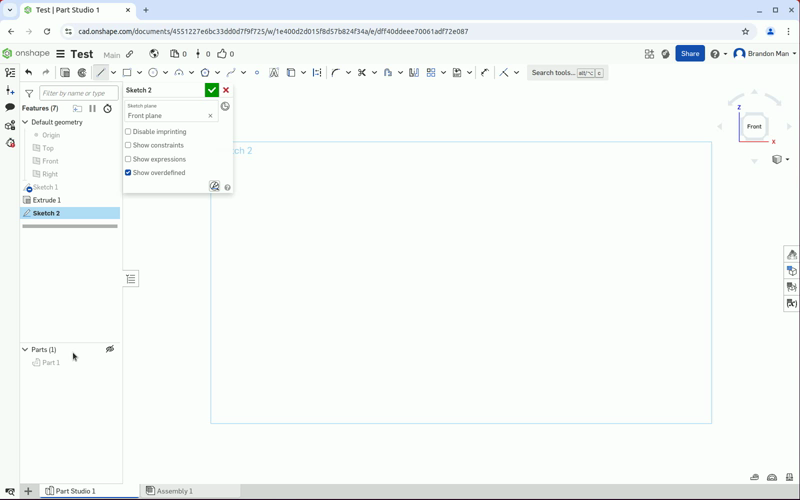
key_down(shift)
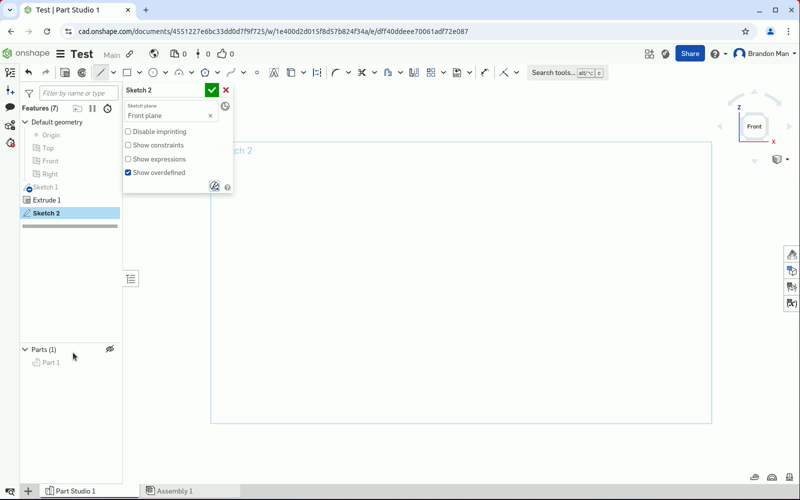
mouse_move(516, 207)
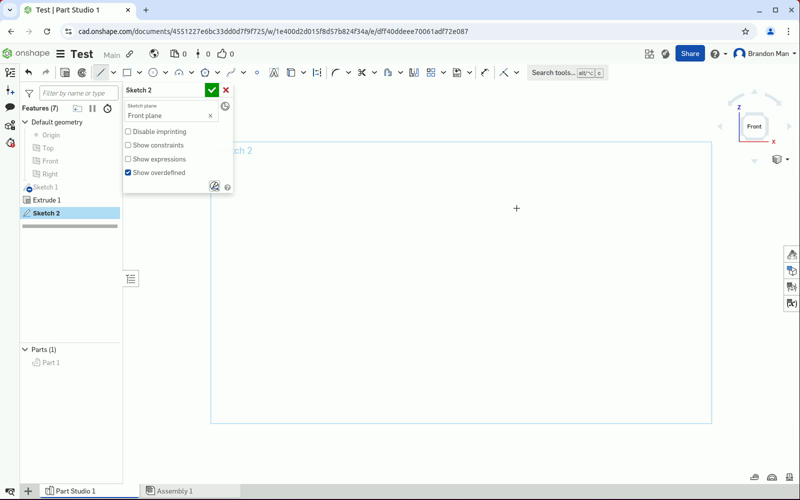
click(516, 207)
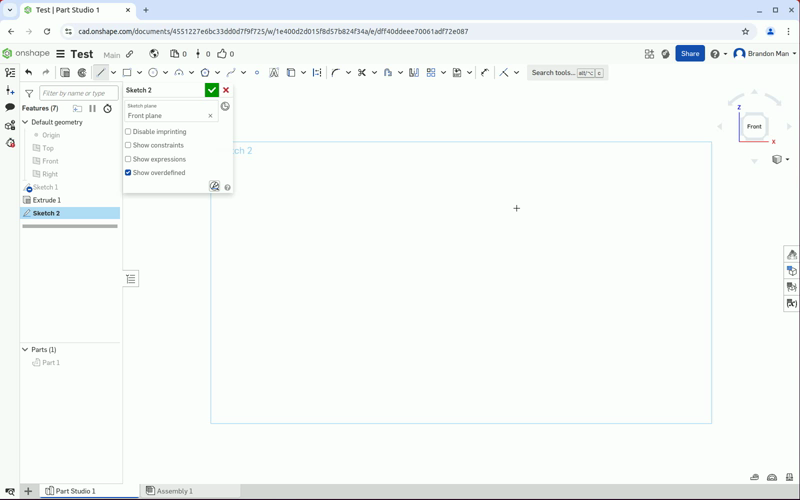
key_up(shift)
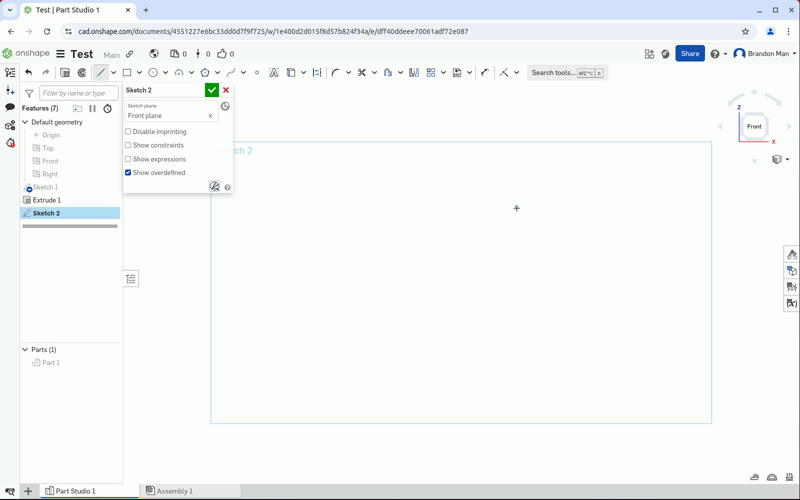
key_down(shift)
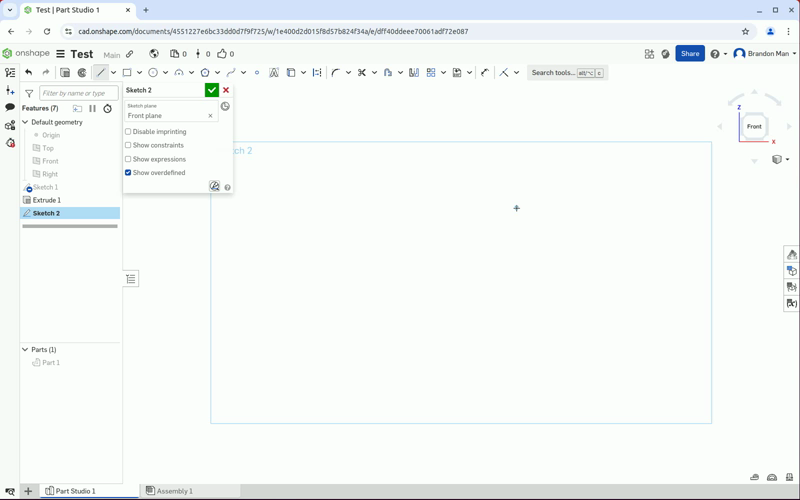
mouse_move(573, 264)
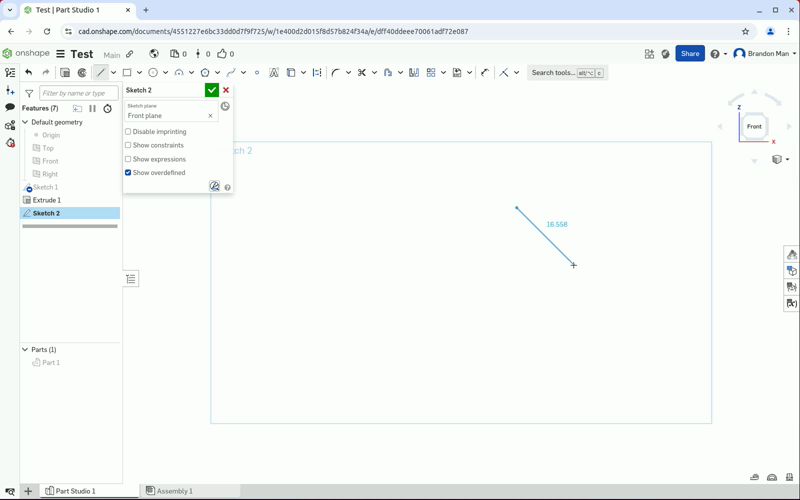
click(573, 264)
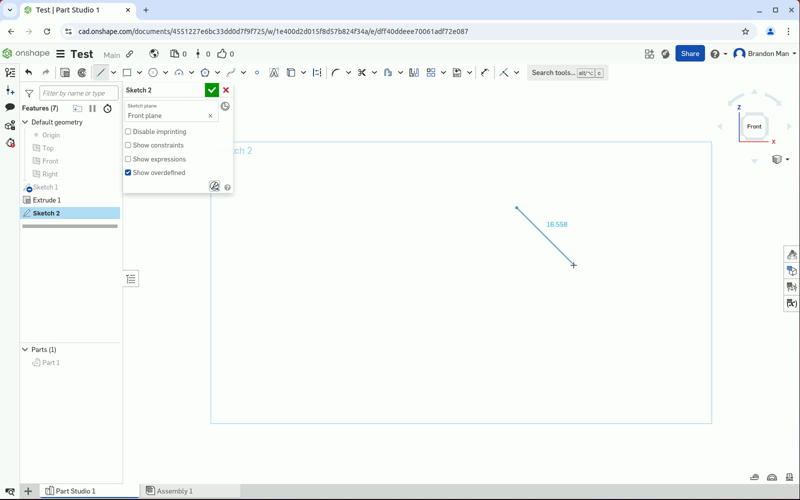
key_up(shift)
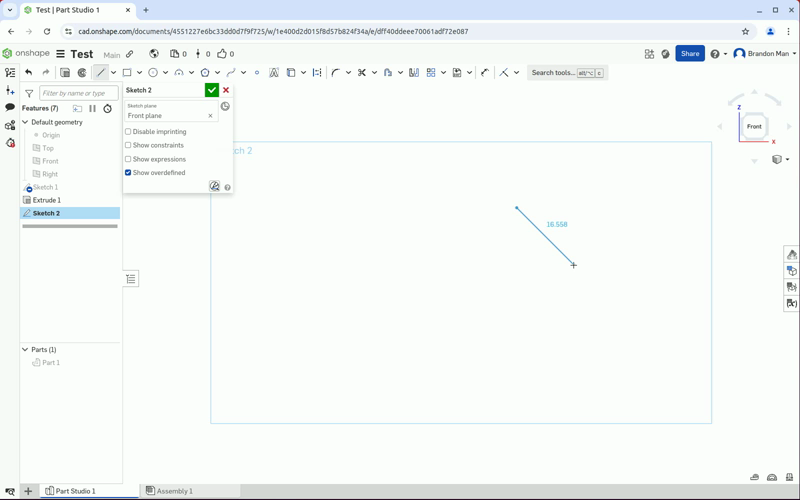
key_down(shift)
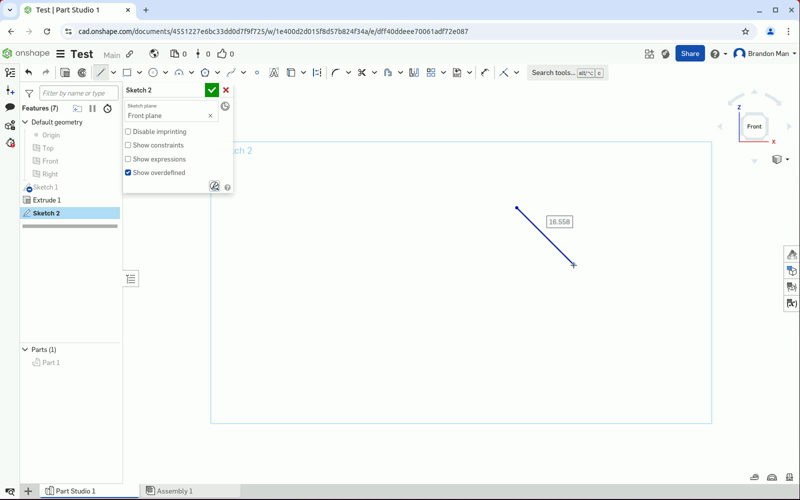
mouse_move(589, 264)
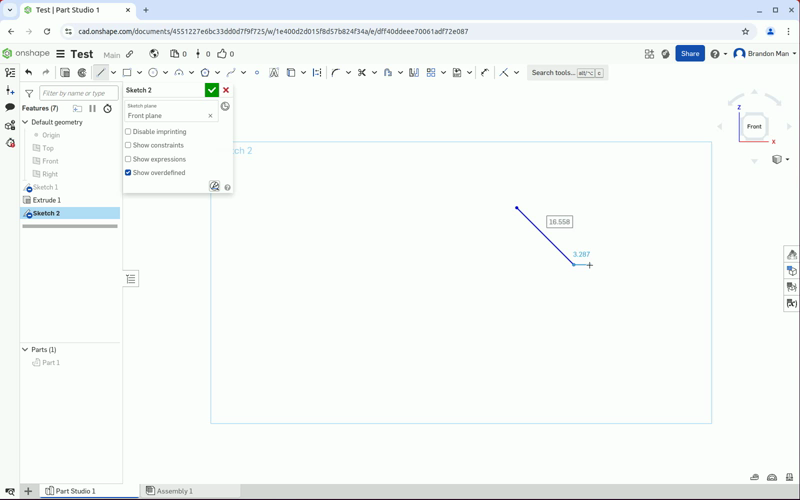
mouse_move(573, 207)
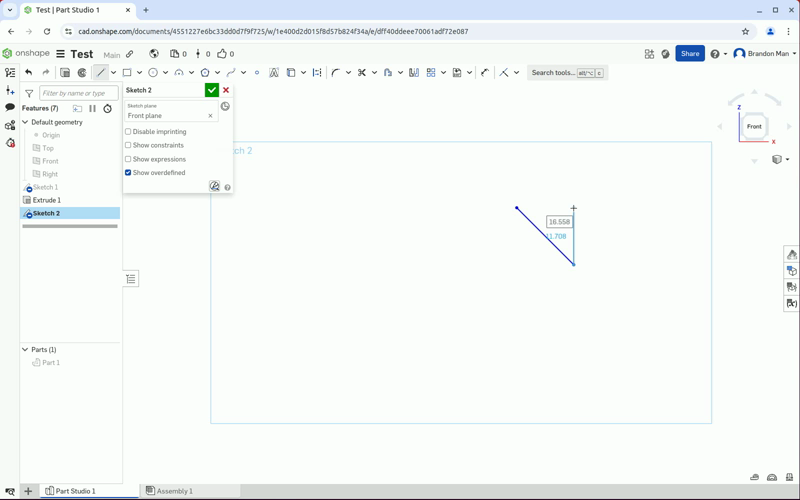
click(573, 207)
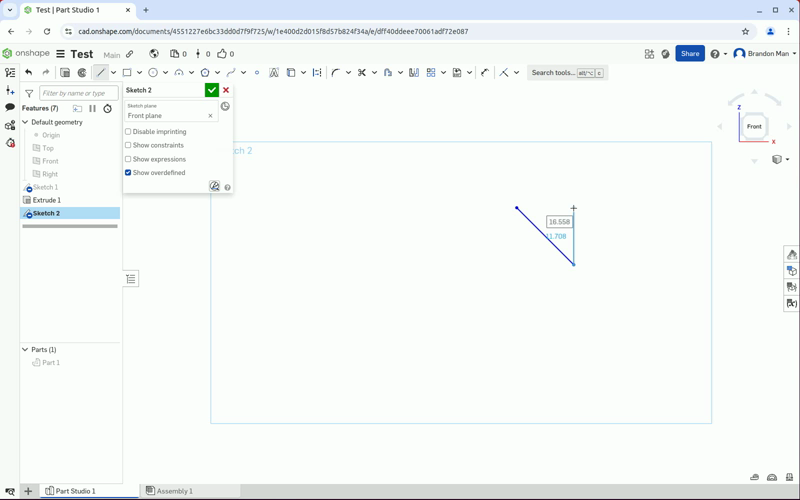
key_up(shift)
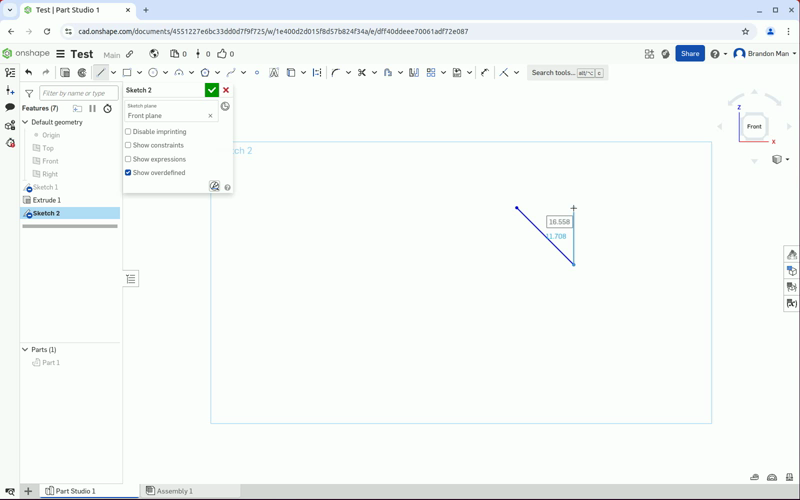
mouse_move(589, 207)
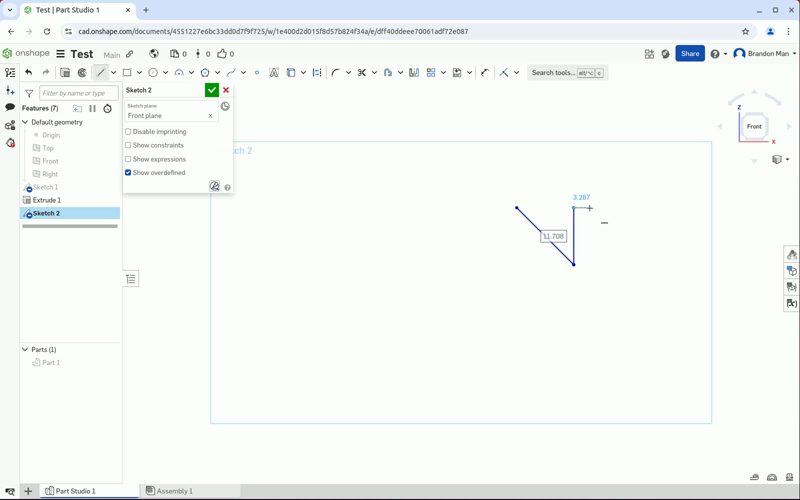
key_down(shift)
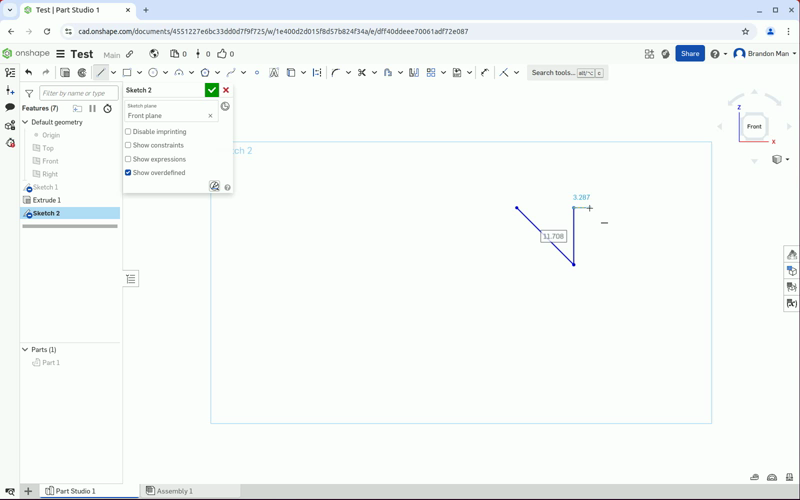
mouse_move(516, 207)
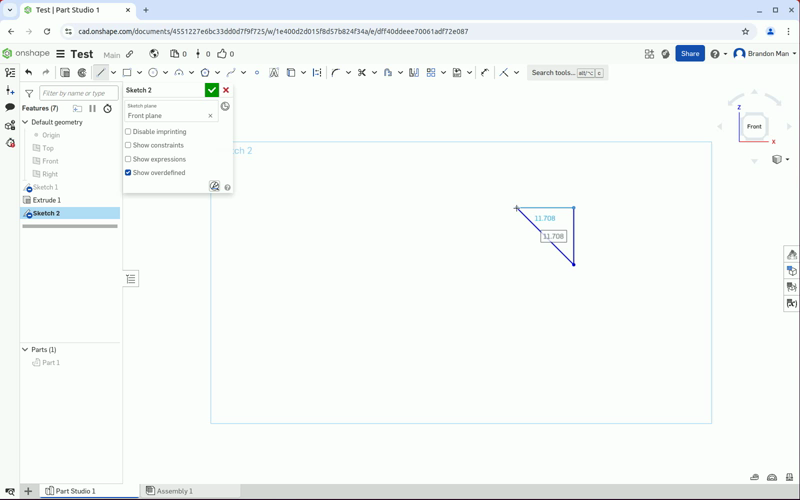
key_up(shift)
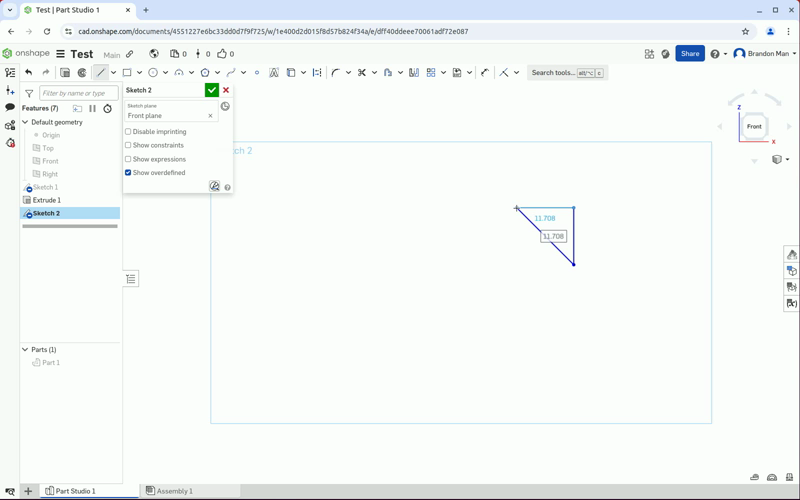
click(516, 207)
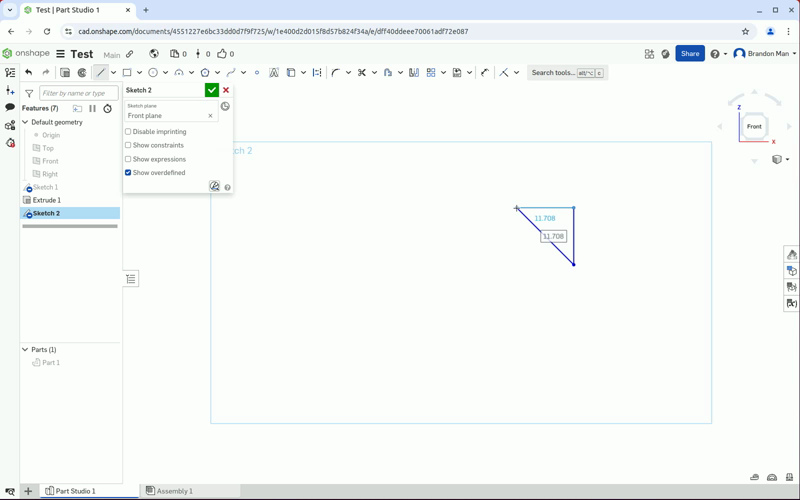
key(esc)
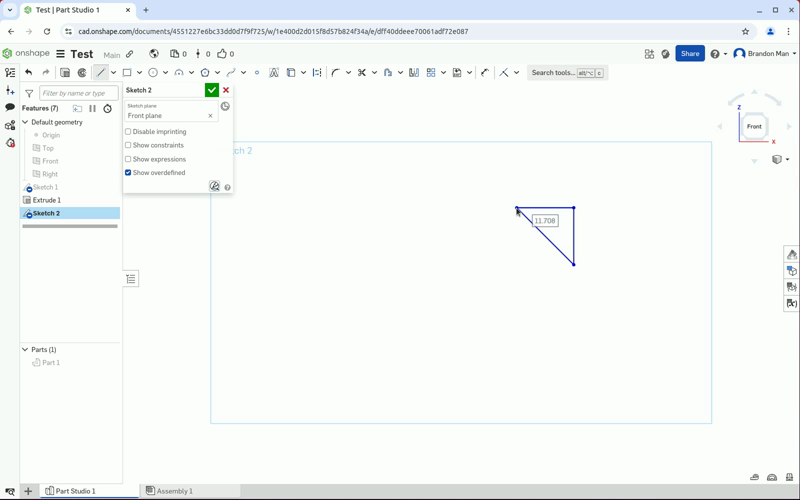
mouse_move(564, 220)
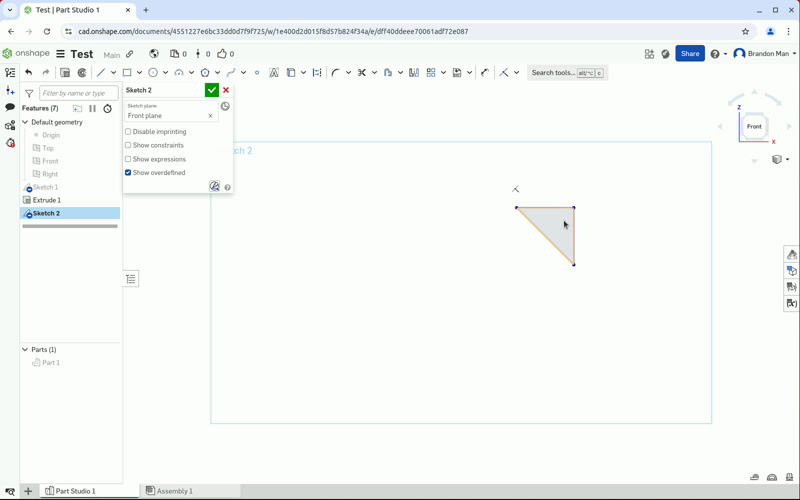
scroll(6)
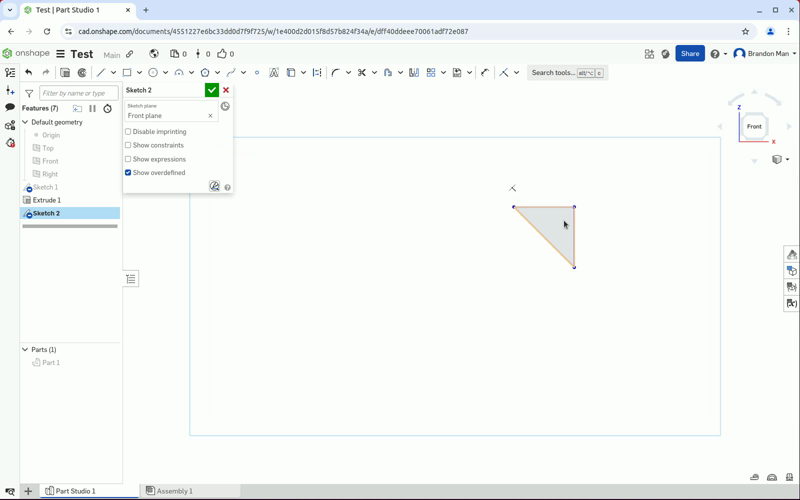
scroll(6)
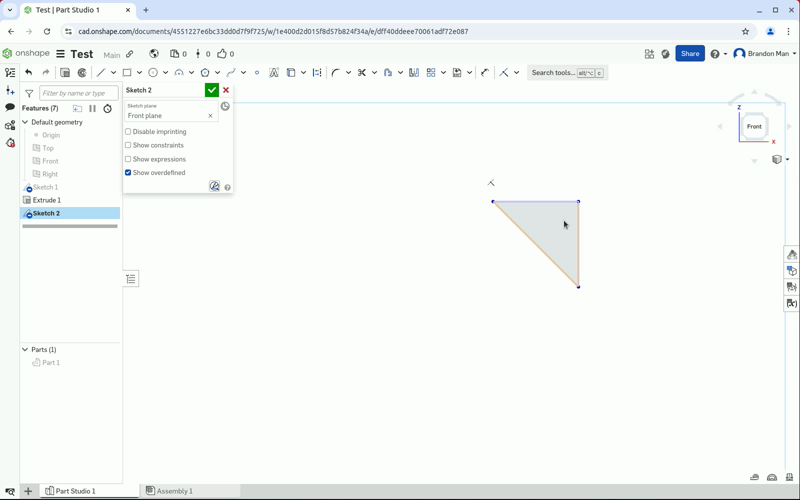
scroll(6)
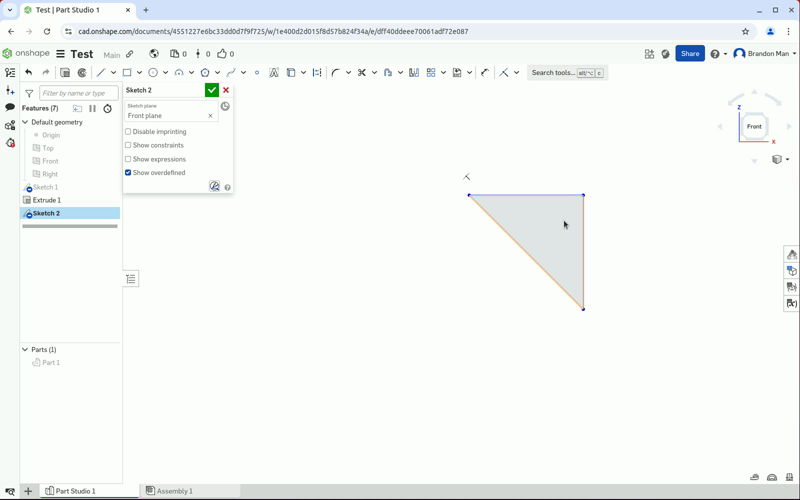
scroll(6)
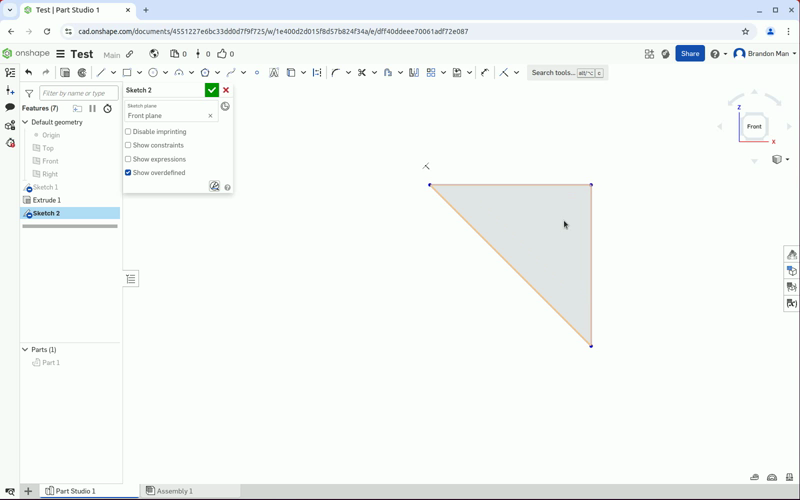
scroll(6)
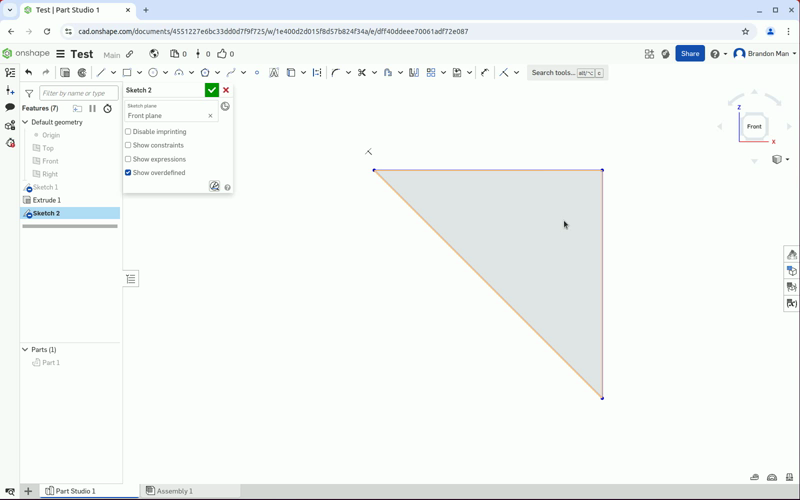
scroll(6)
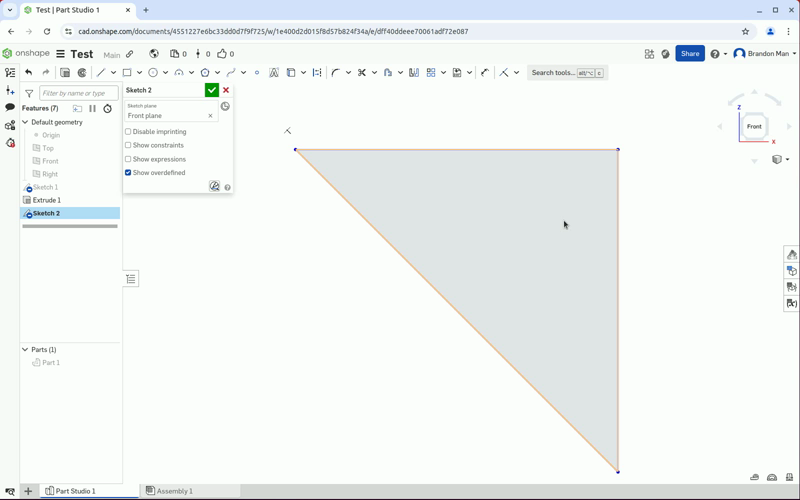
scroll(6)
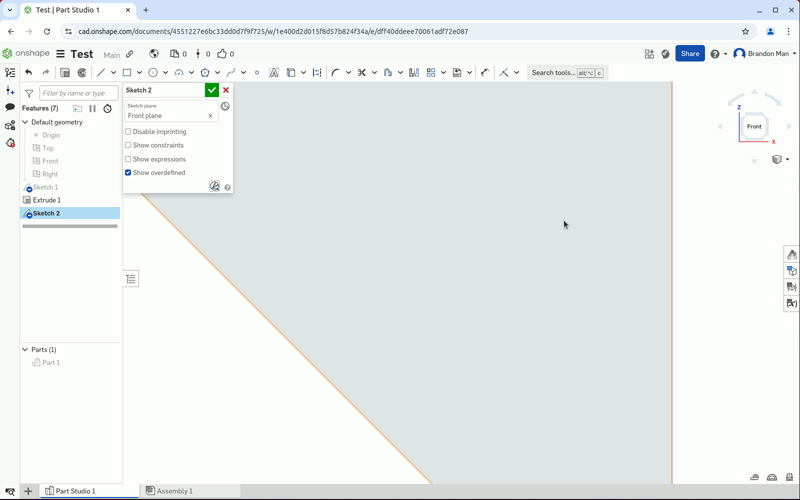
click(564, 220)
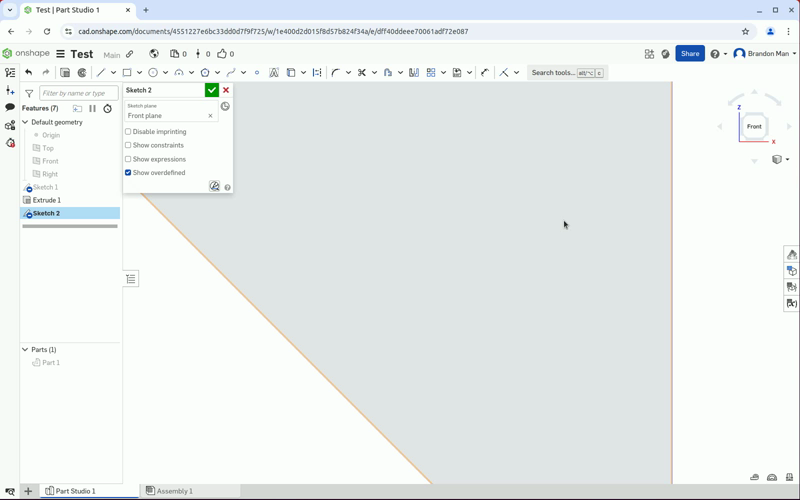
scroll(-6)
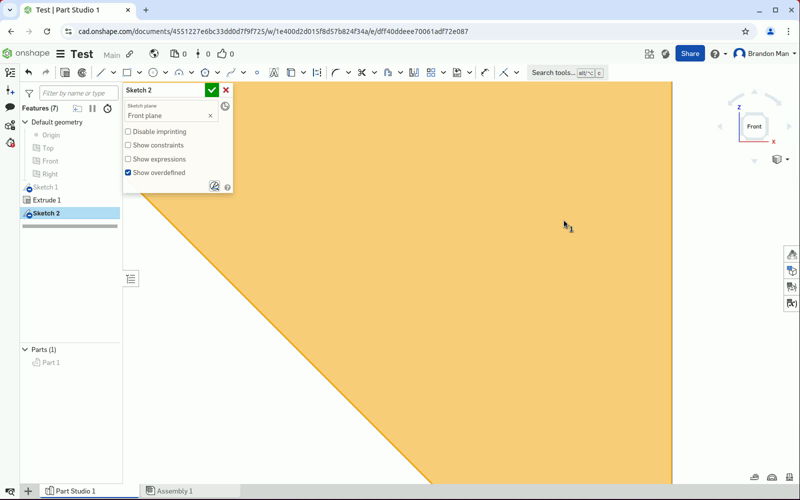
scroll(-6)
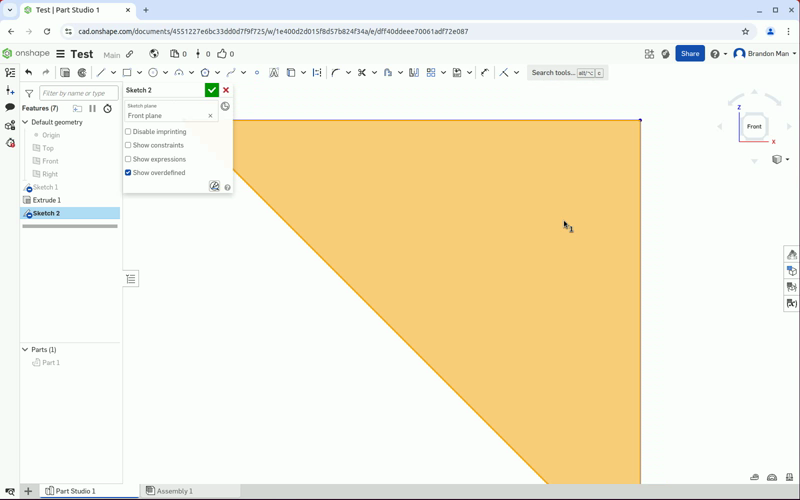
scroll(-6)
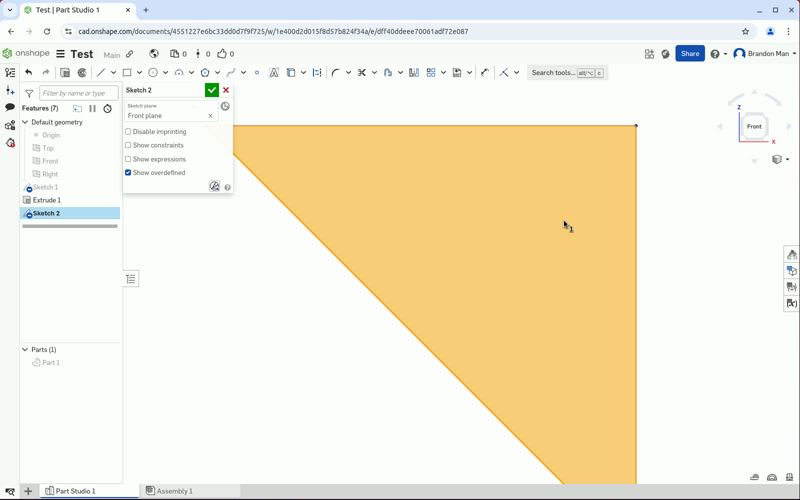
scroll(-6)
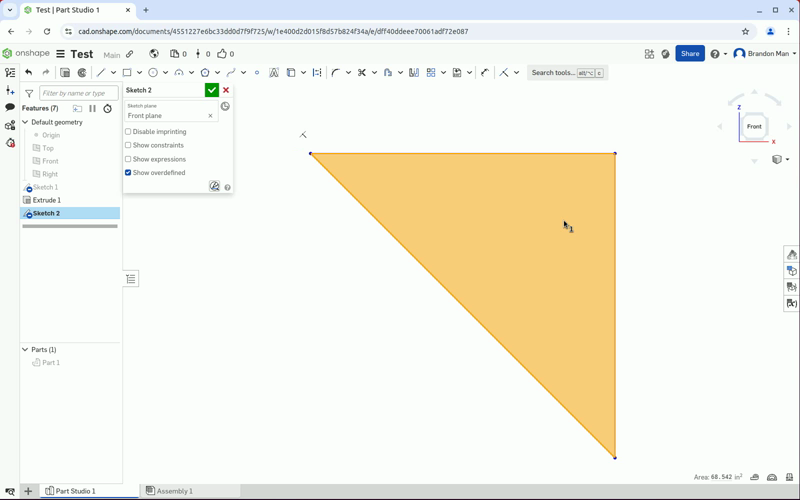
scroll(-6)
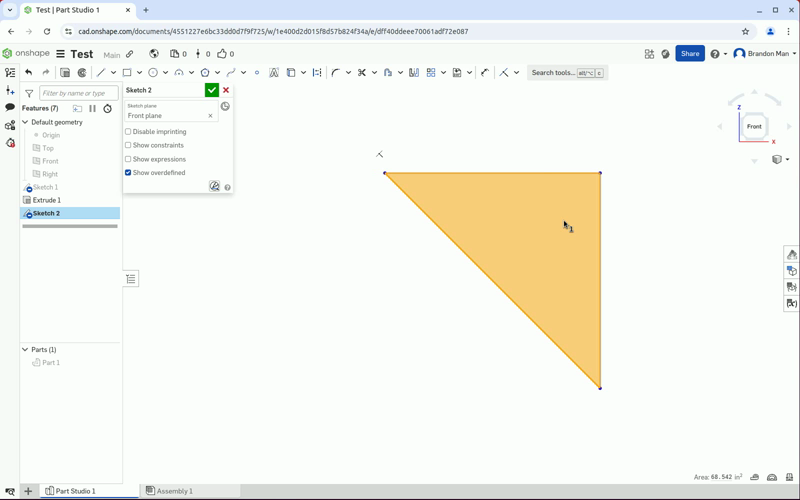
scroll(-6)
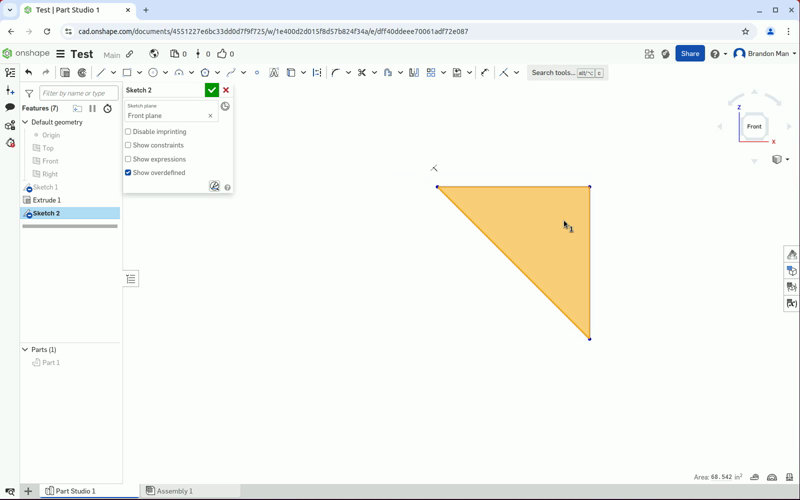
scroll(-6)
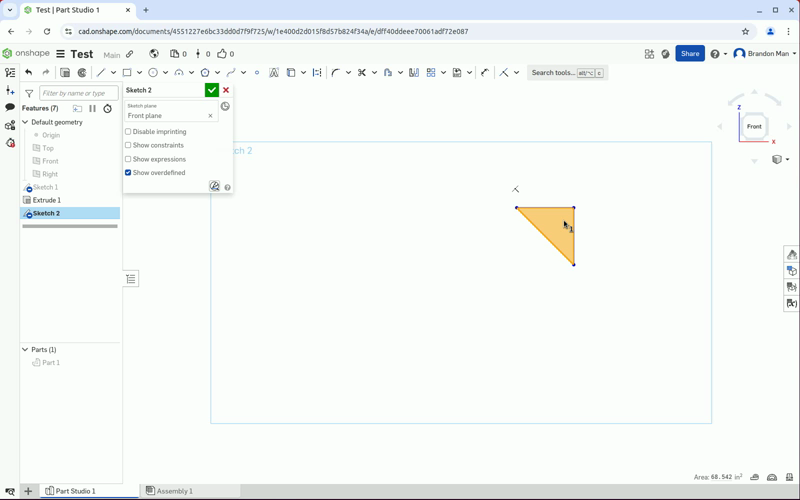
mouse_move(73, 352)
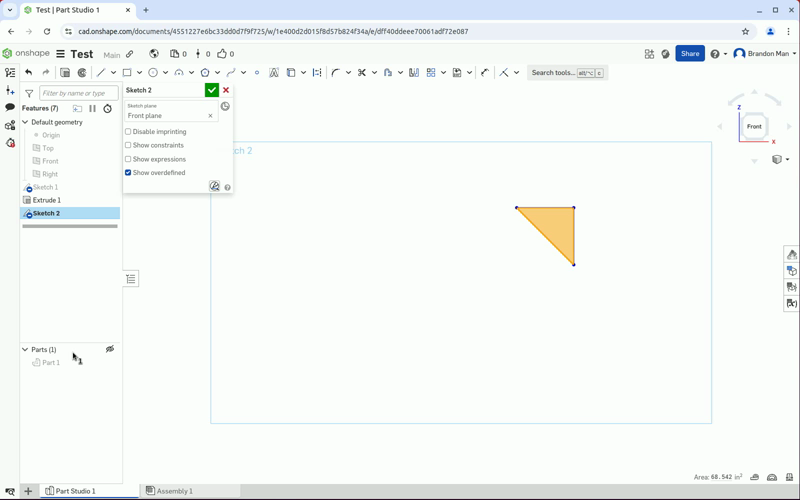
key(shift+y)
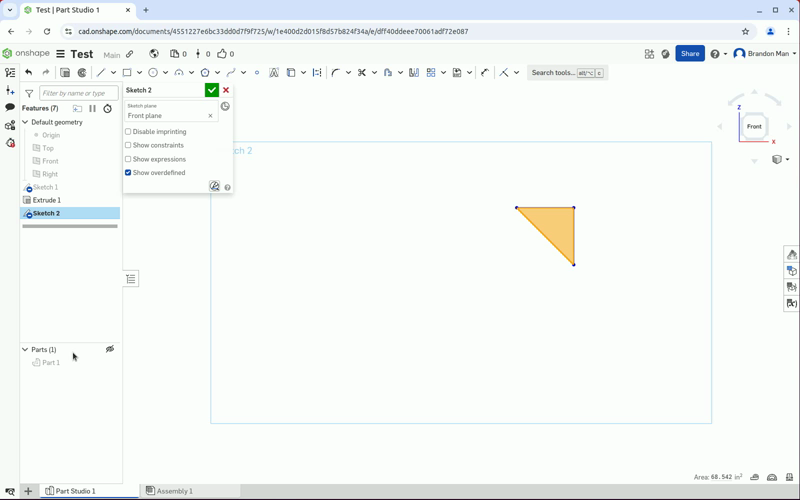
key(shift+e)
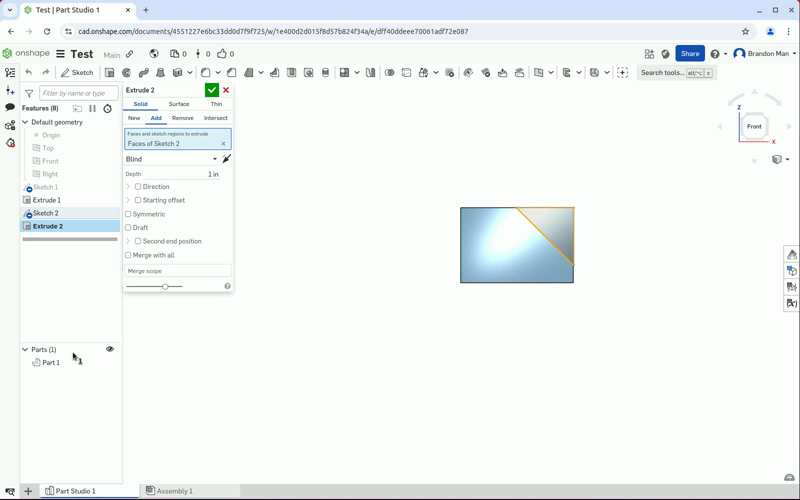
mouse_move(143, 106)
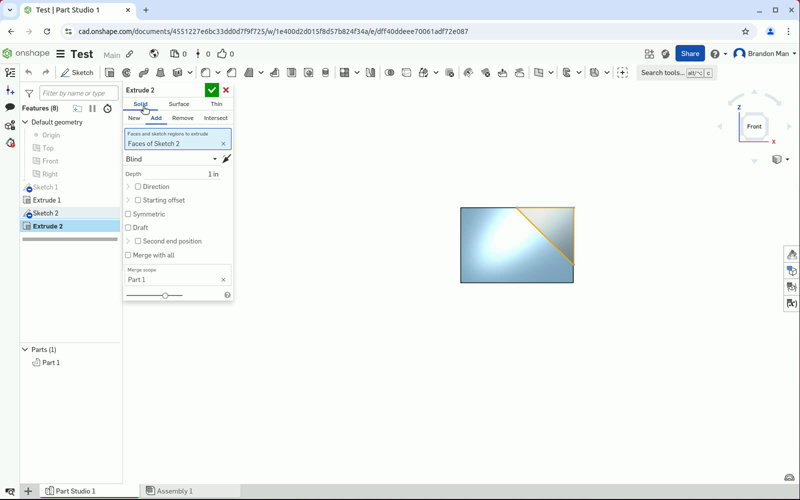
click(143, 106)
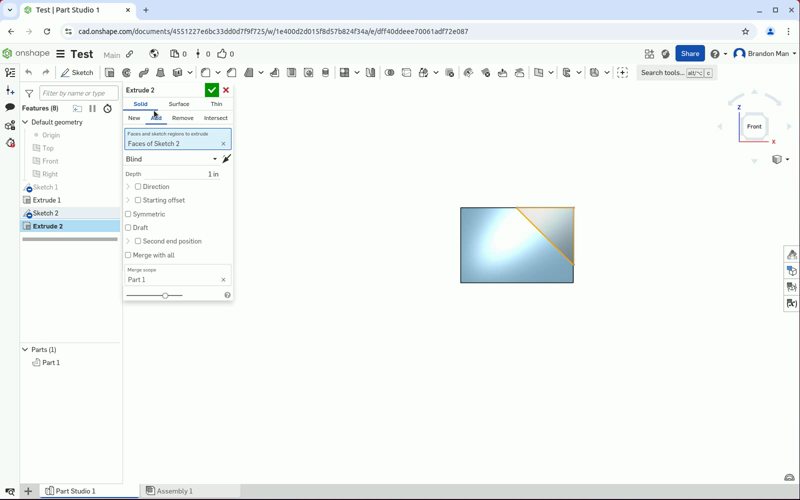
mouse_move(186, 120)
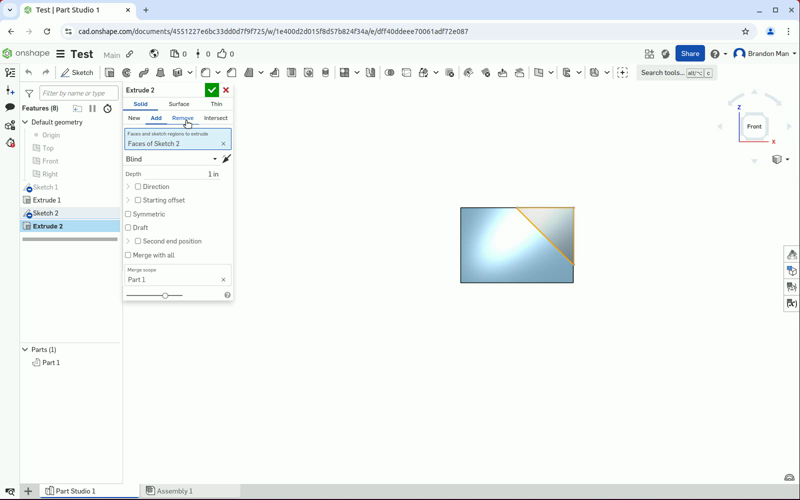
click(186, 120)
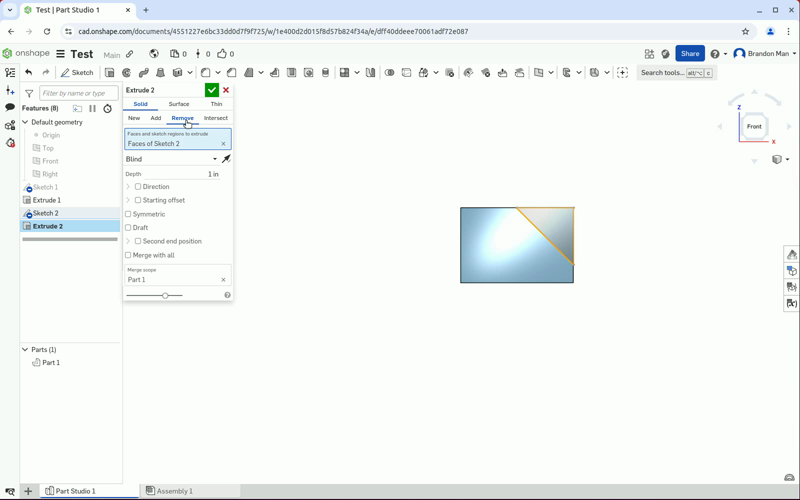
key(tab, 4)
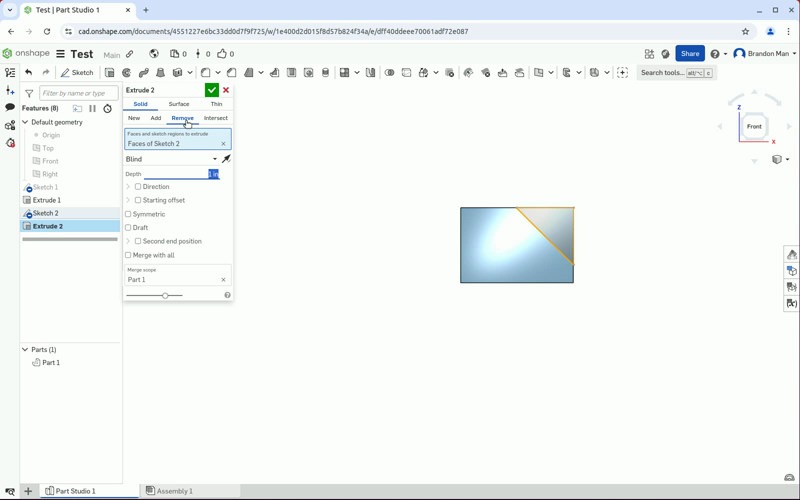
text(3.851)
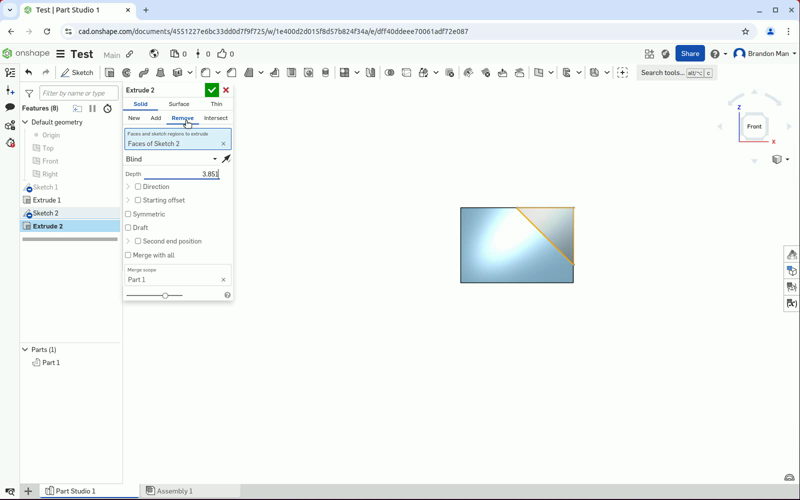
key(tab, 3)
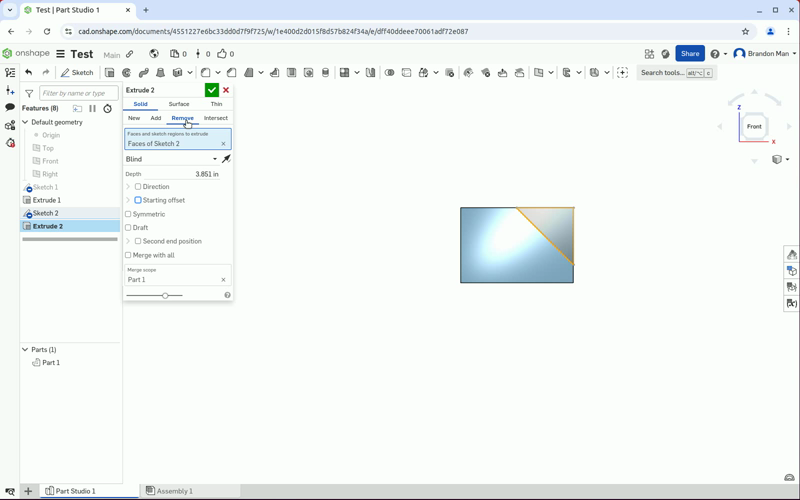
key(tab, 2)
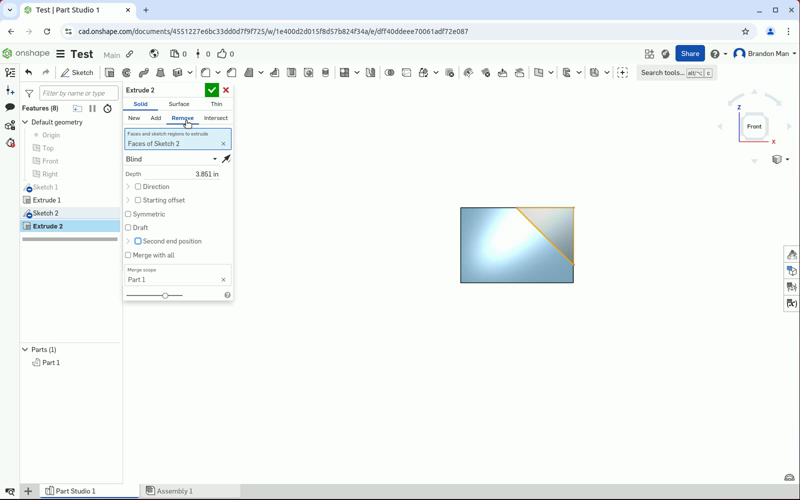
key(space)
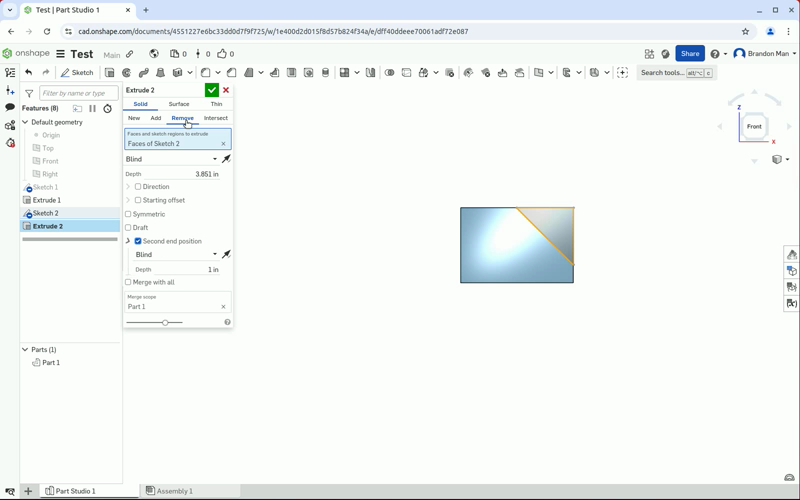
key(tab, 3)
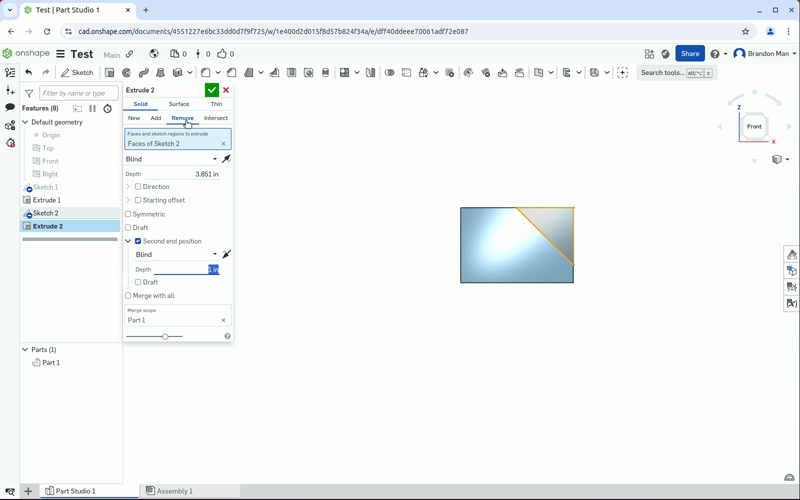
text(3.851)
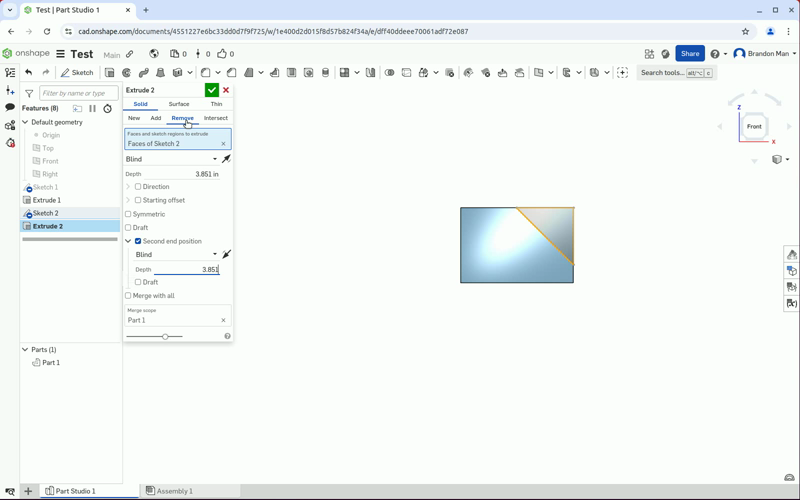
key(tab, 2)
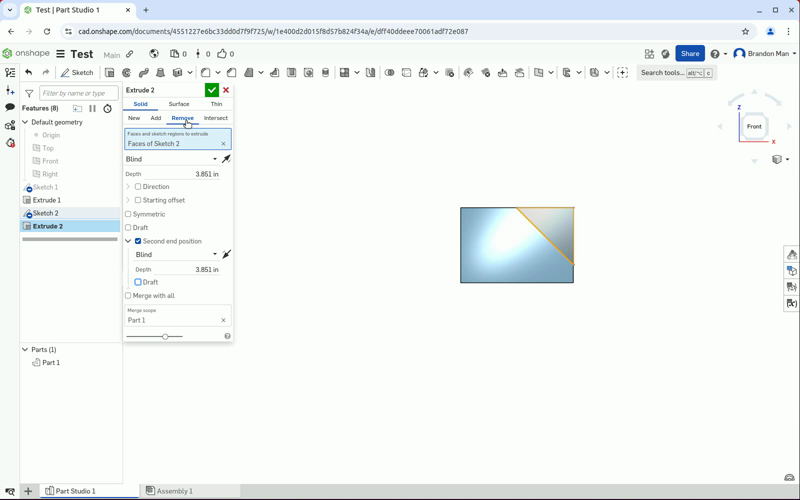
key(space)
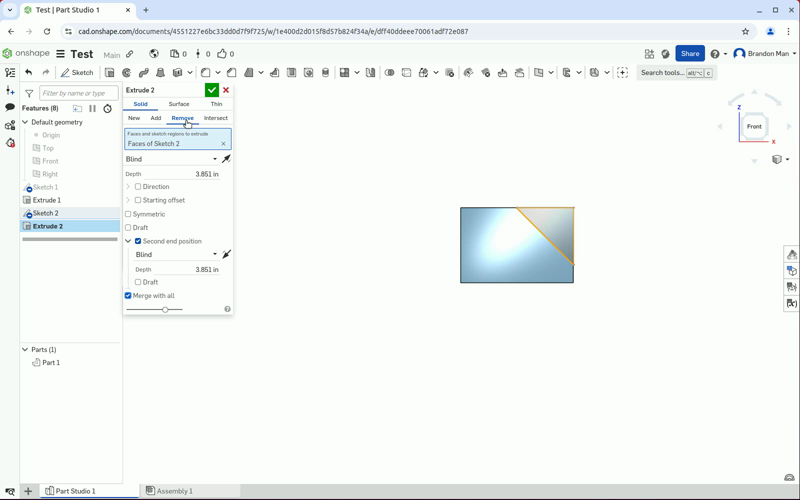
key(enter)
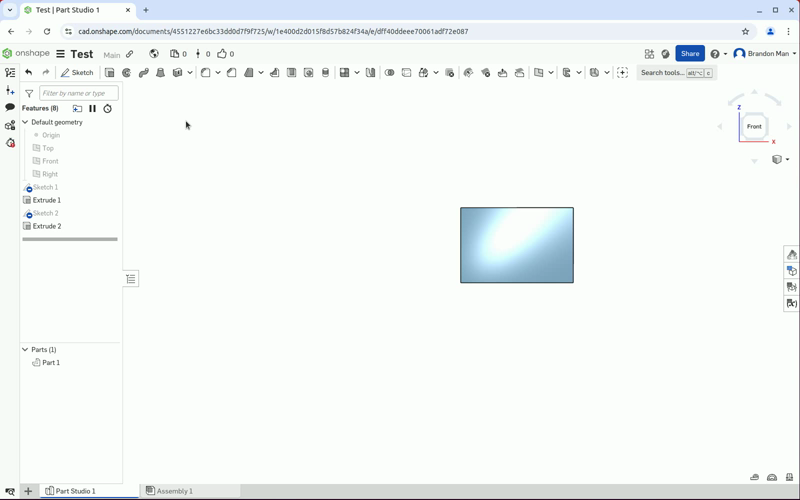
key(shift+h)
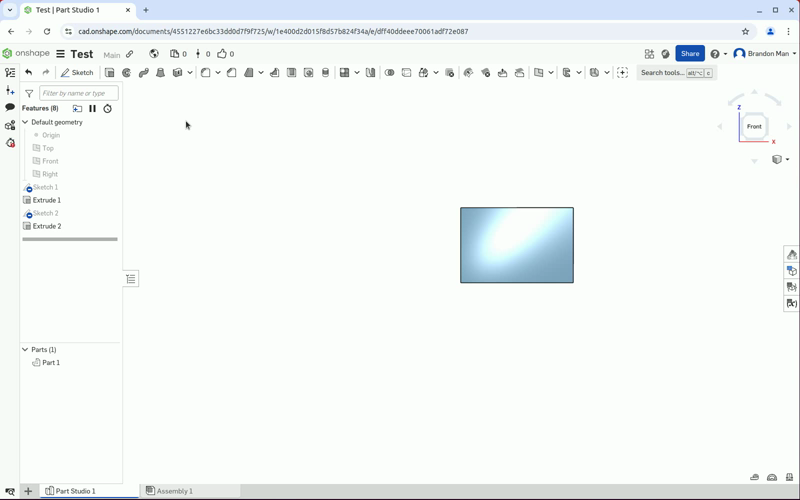
key(shift+h)
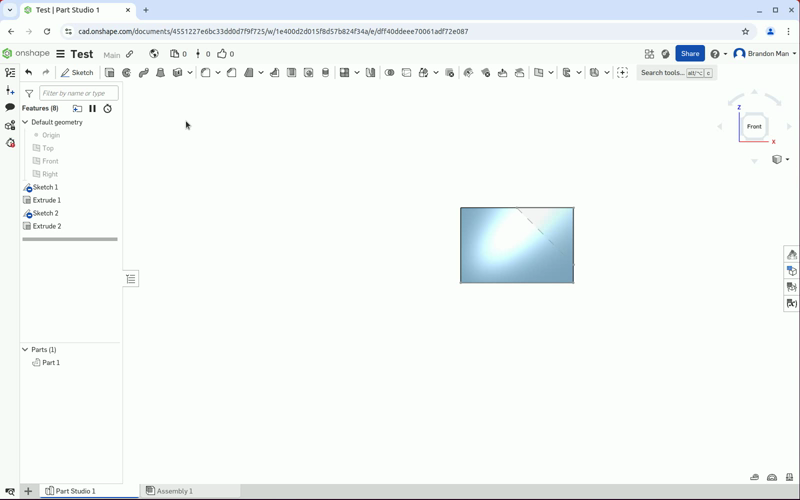
key(shift+7)
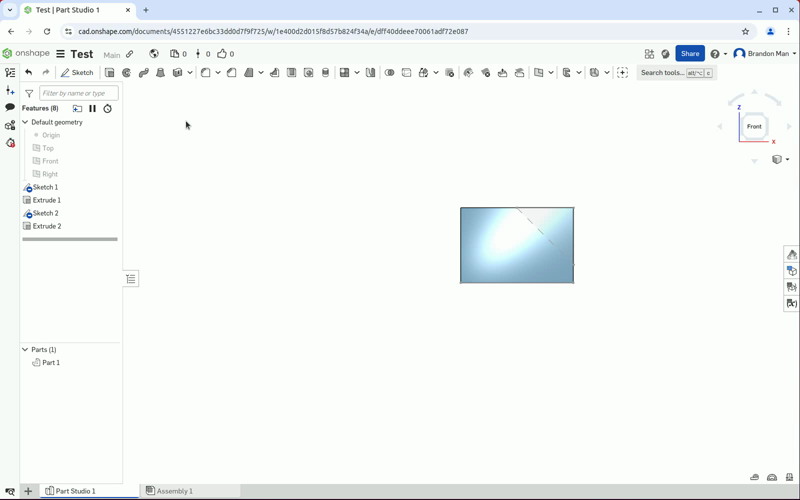
key(left, 2)
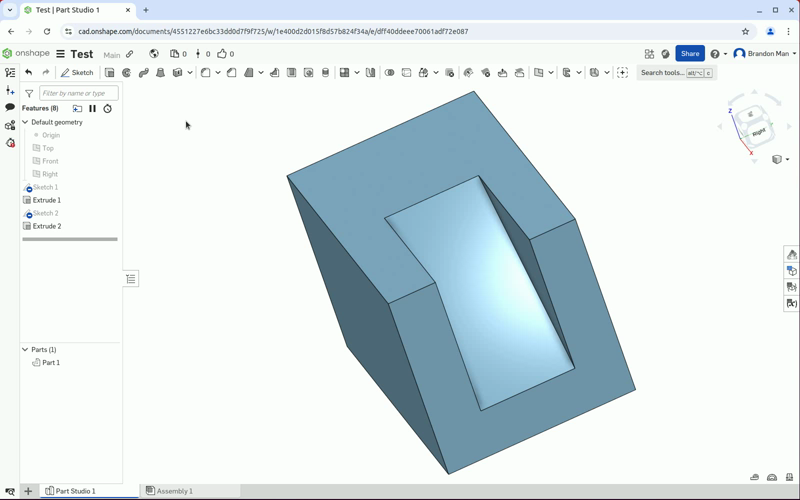
key(down, 2)
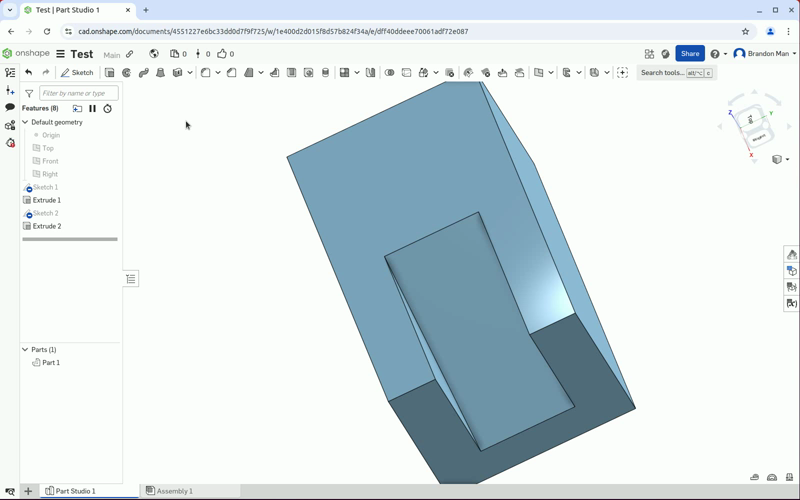
key(up, 2)
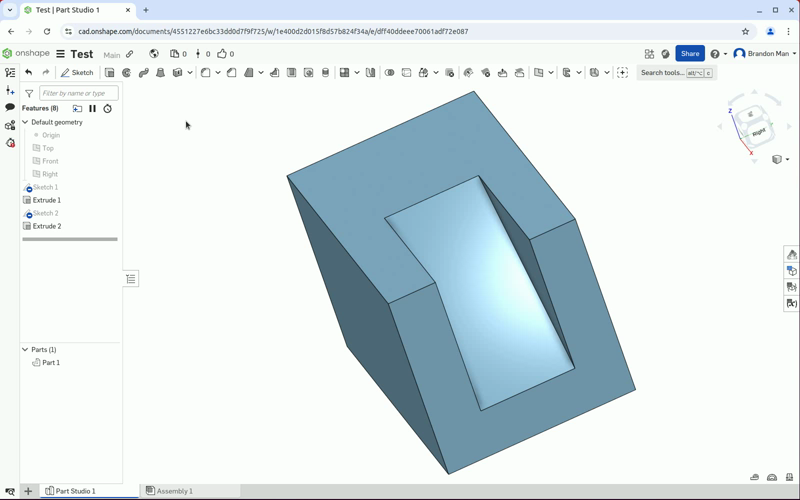
key(right, 2)
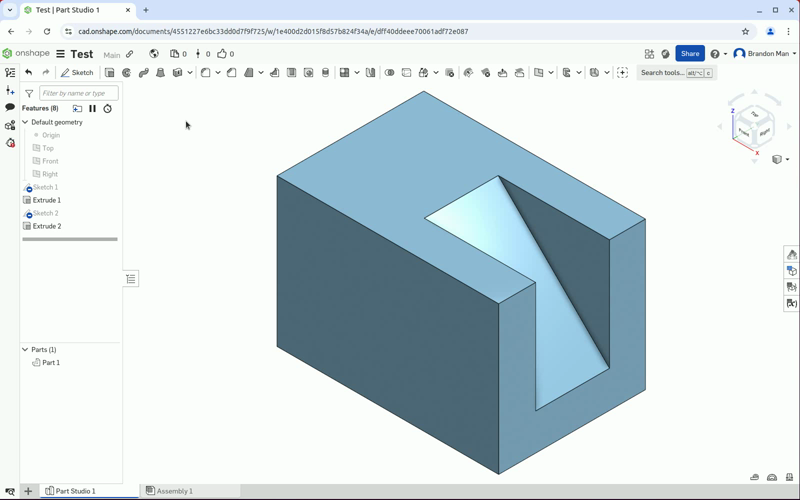
mouse_move(73, 189)
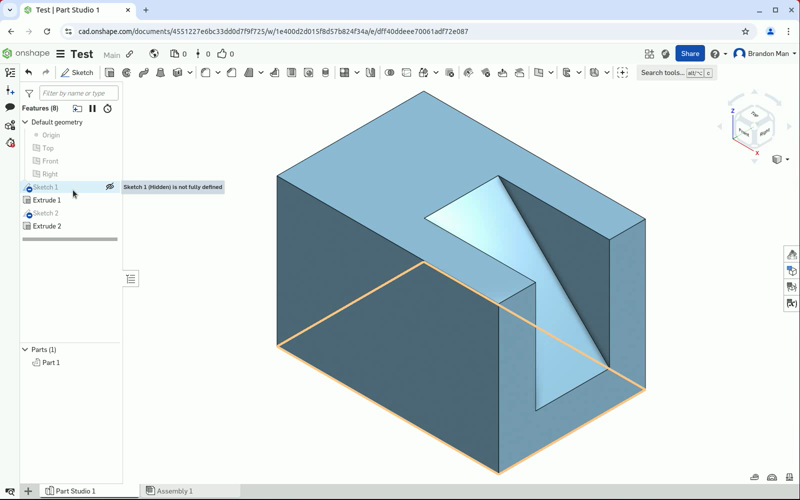
click(73, 189)